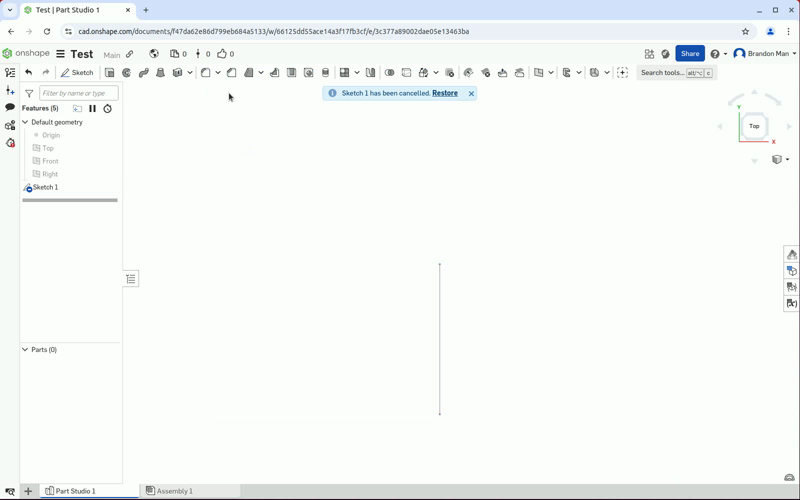
key(shift+h)
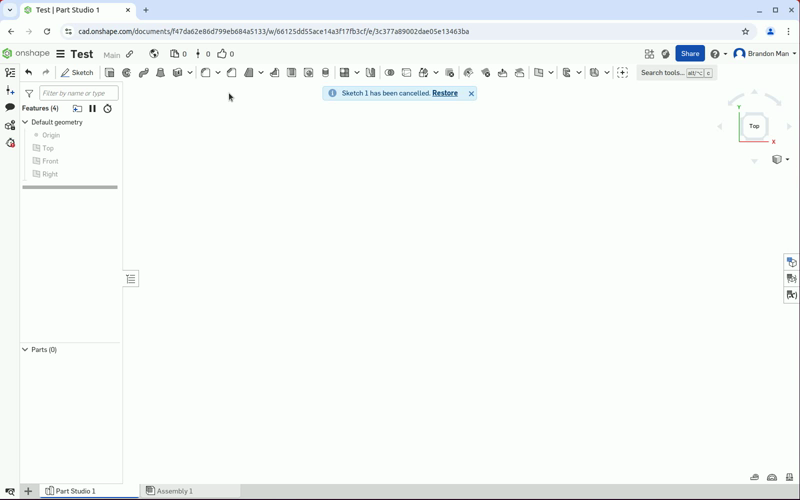
mouse_move(73, 352)
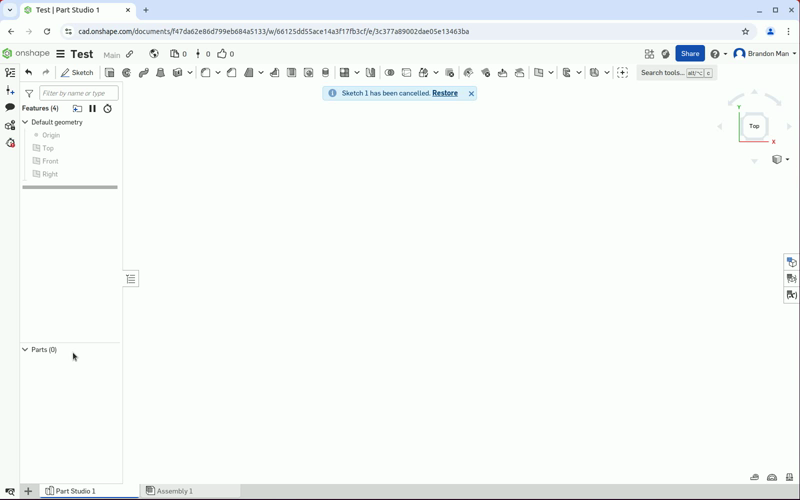
key(y)
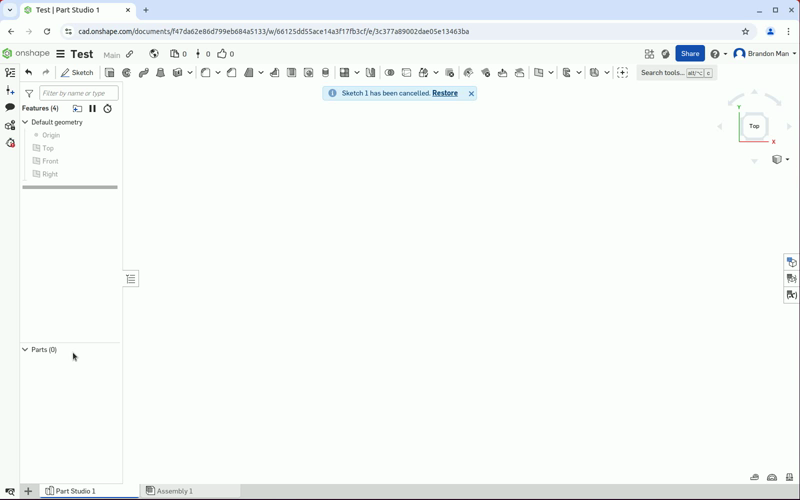
key(shift+p)
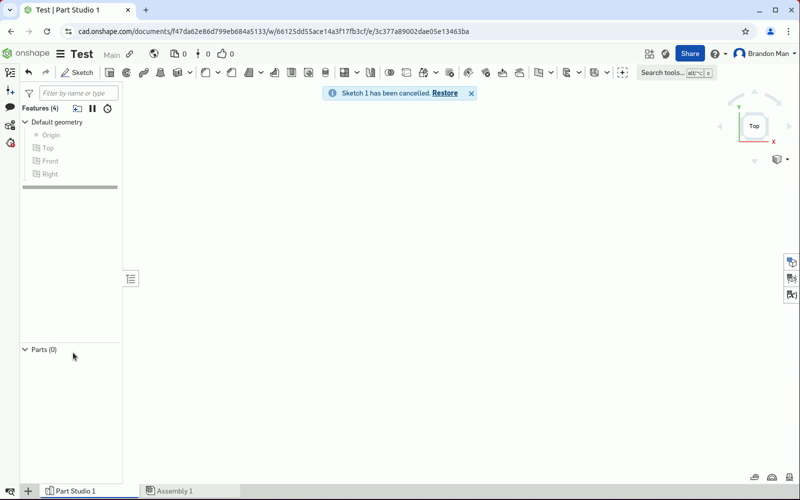
key(space)
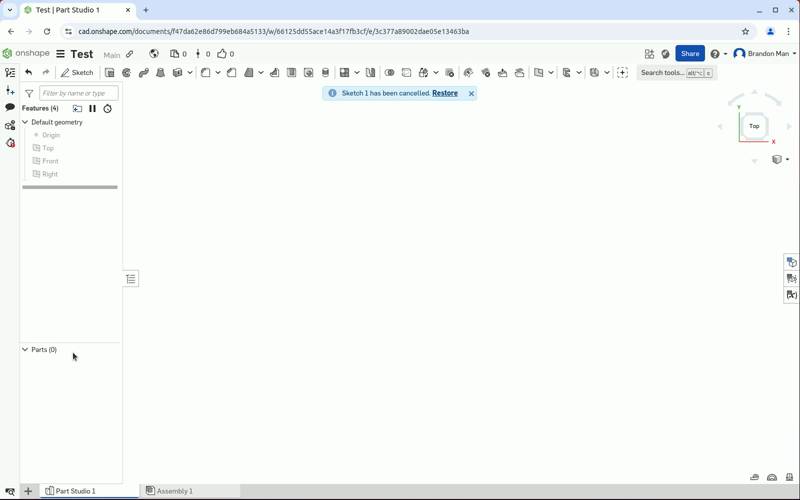
key_down(shift)
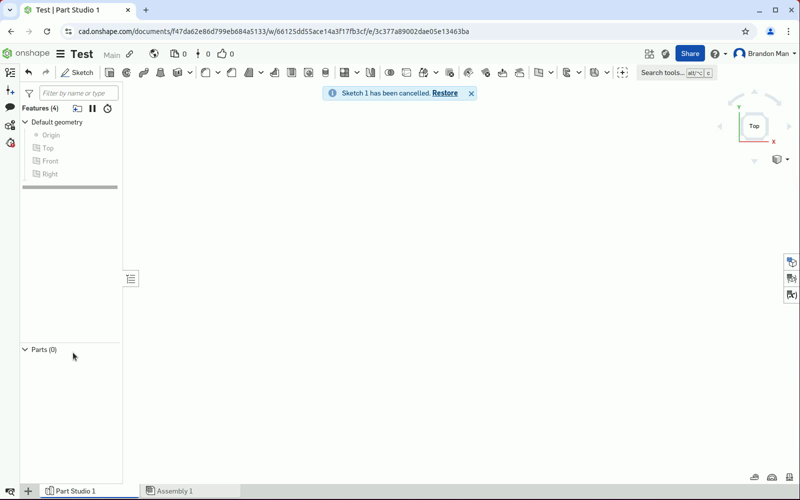
key(up)
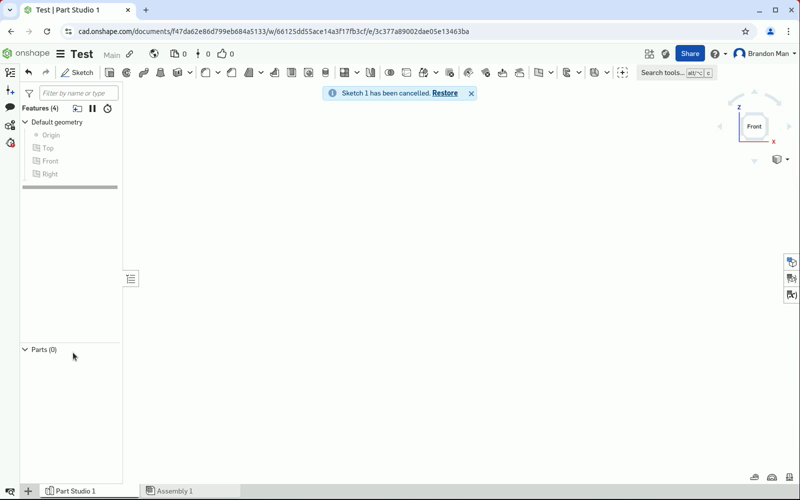
key_up(shift)
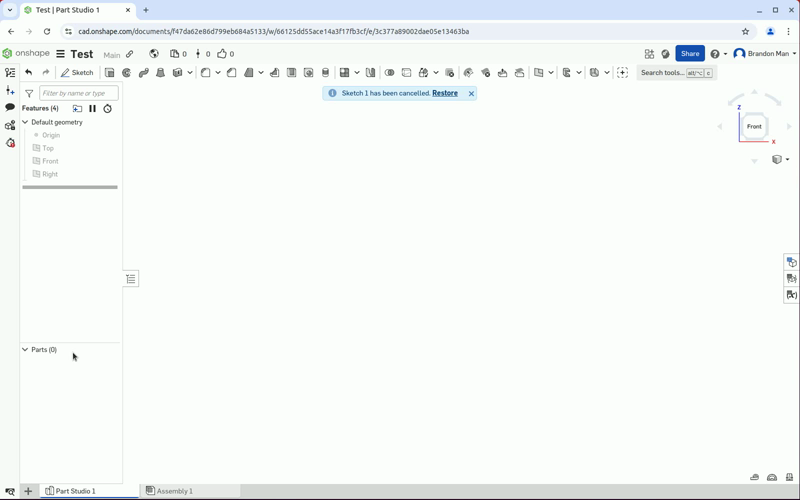
mouse_move(73, 352)
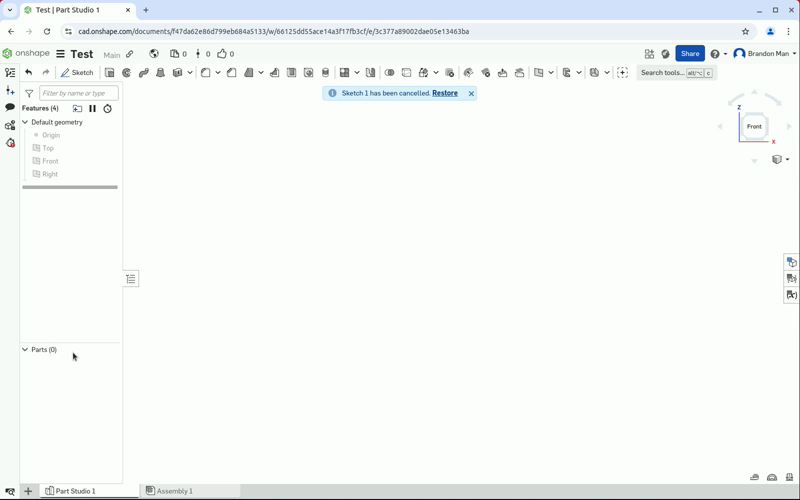
key(shift+y)
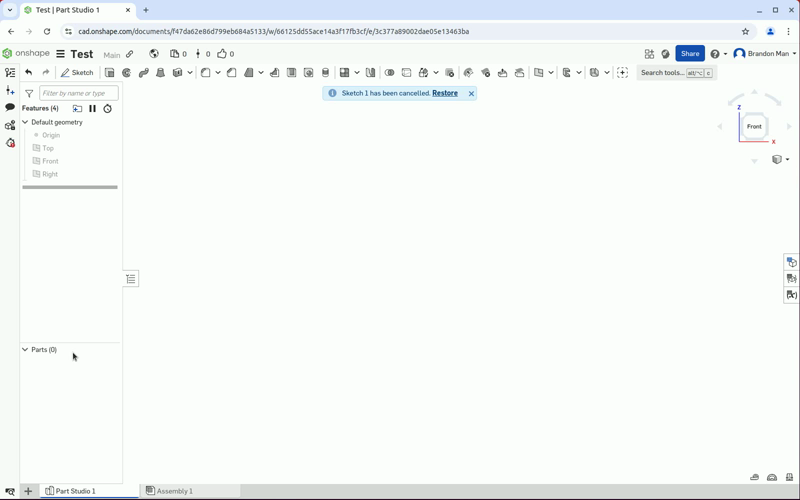
key(shift+s)
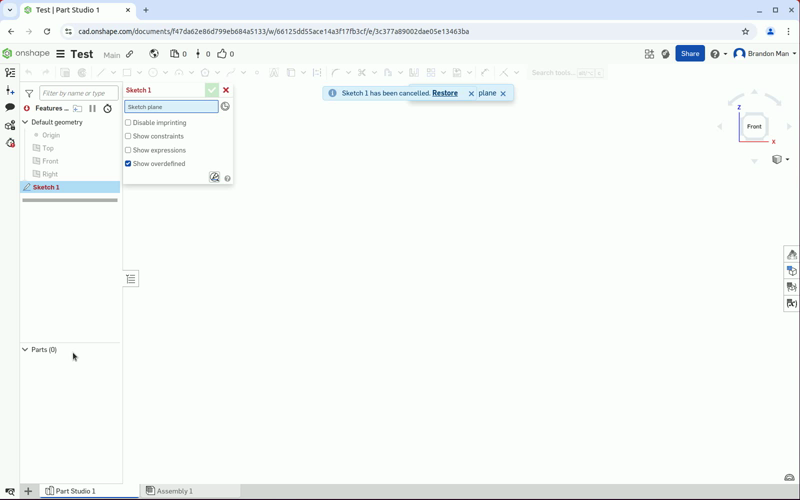
mouse_move(73, 163)
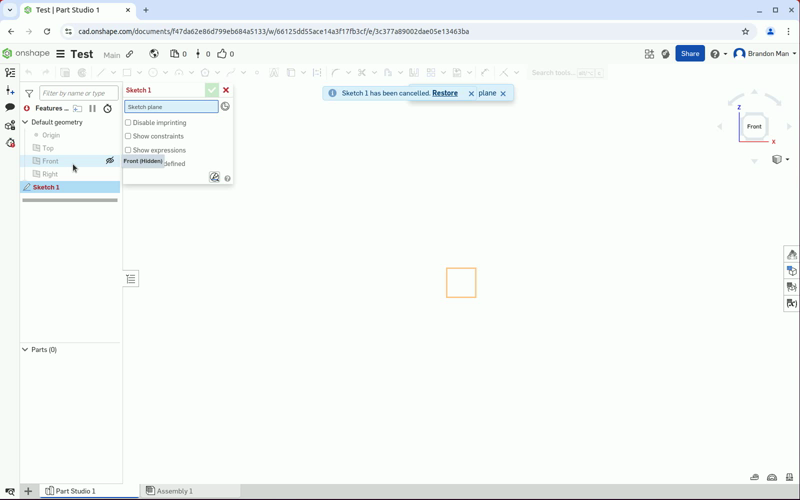
click(73, 163)
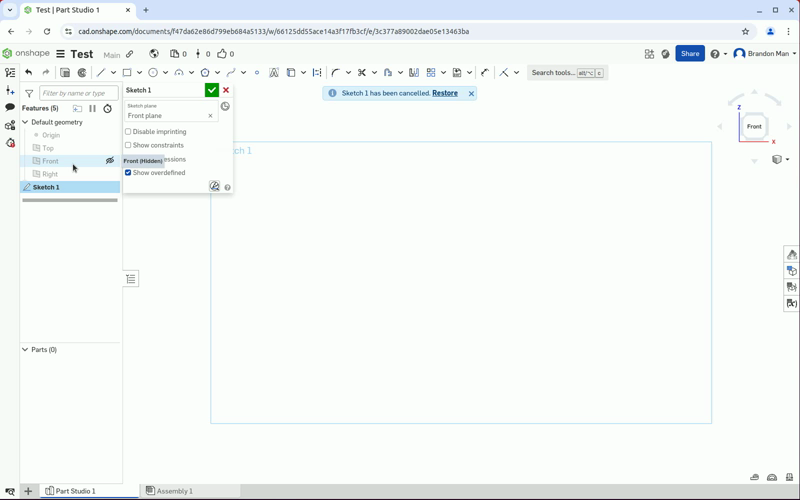
mouse_move(73, 352)
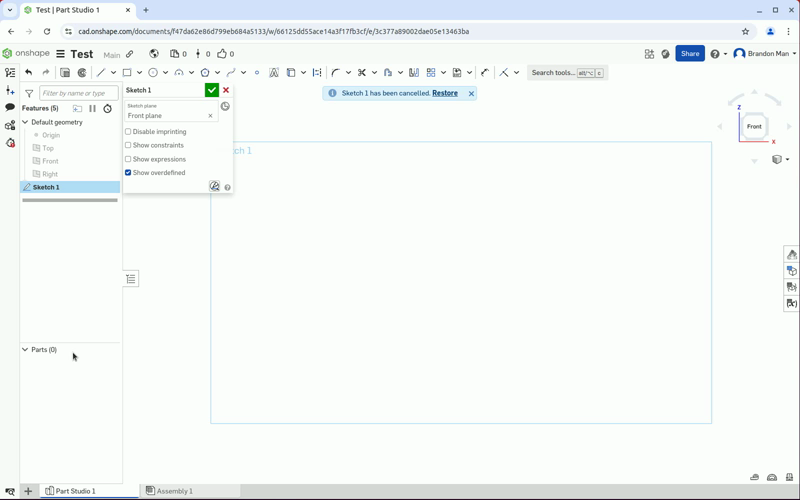
key(y)
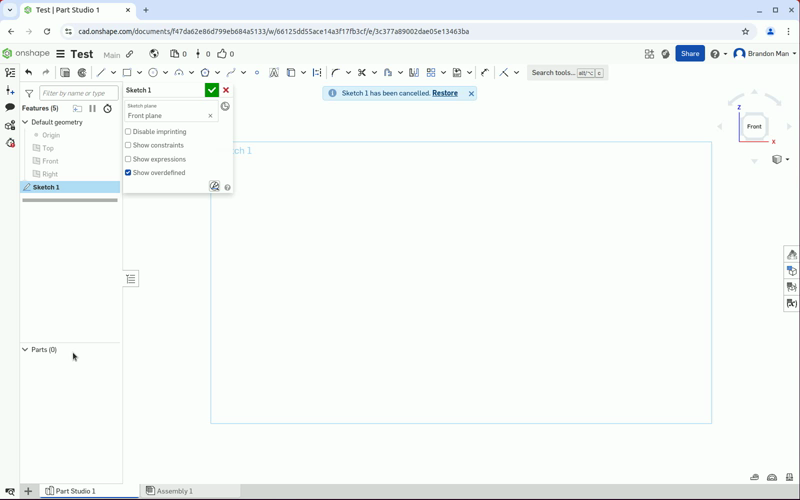
key(l)
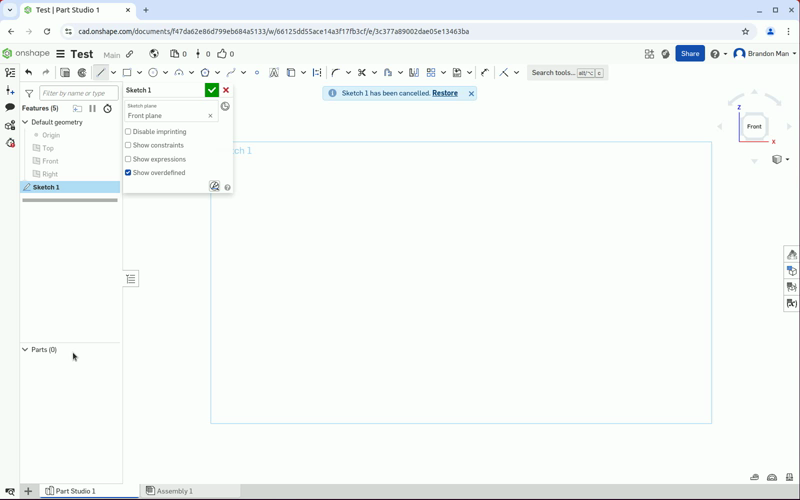
key_down(shift)
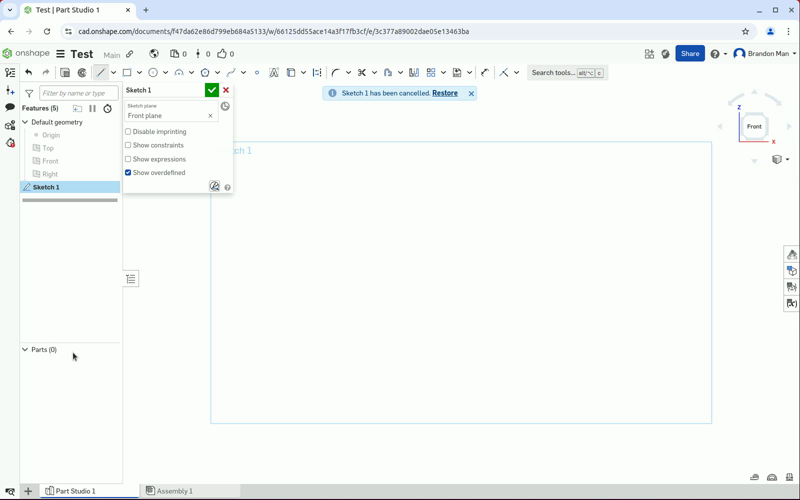
mouse_move(404, 321)
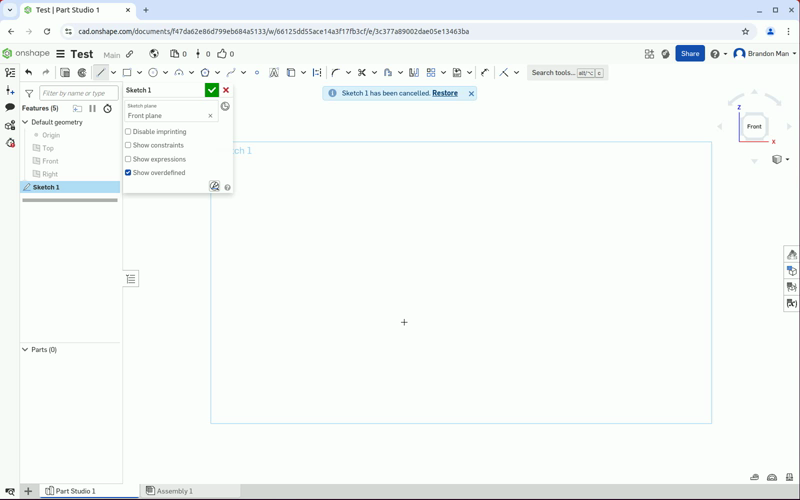
click(404, 321)
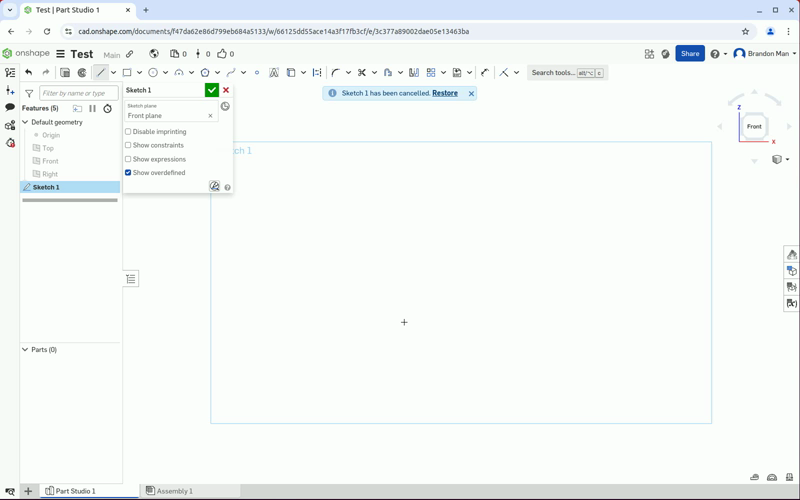
key_up(shift)
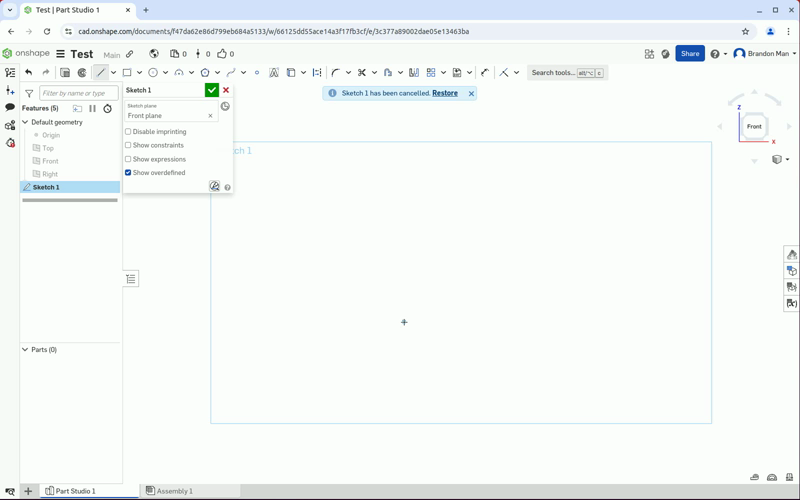
key_down(shift)
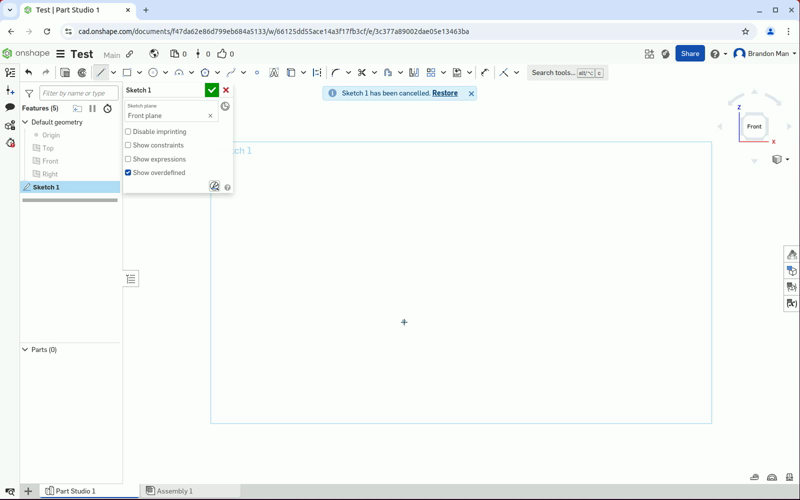
mouse_move(495, 321)
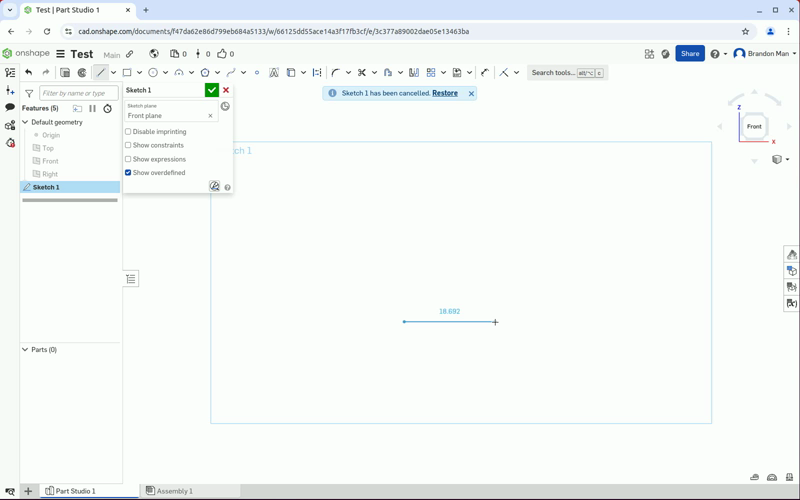
click(495, 321)
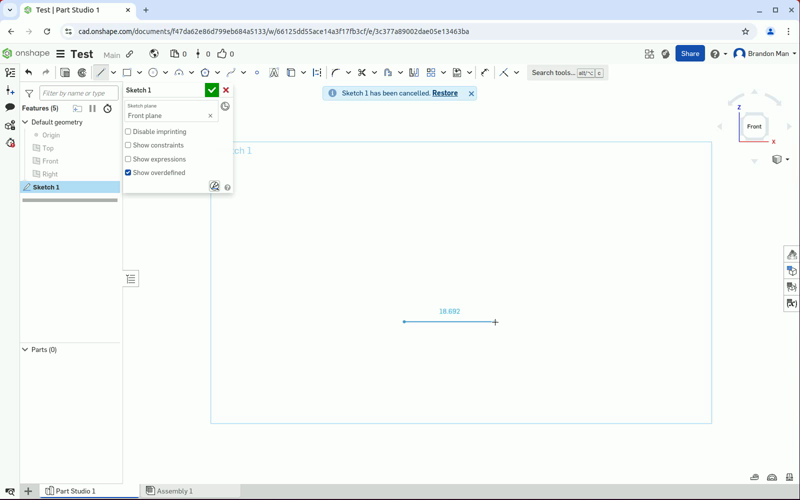
key_up(shift)
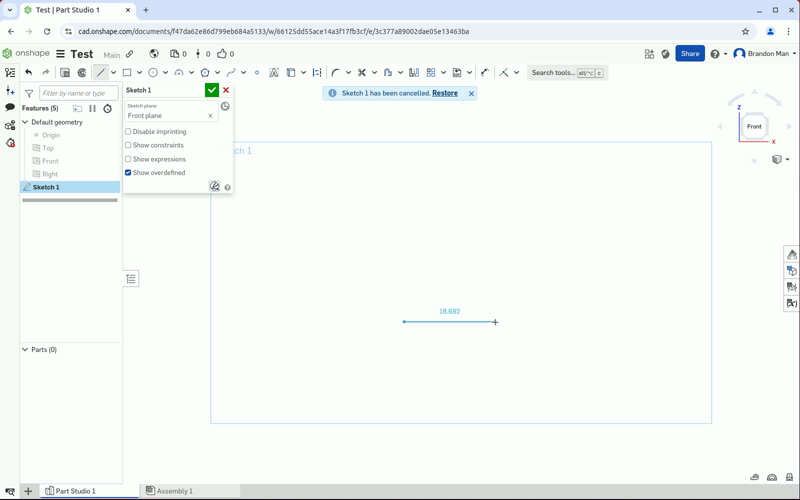
key_down(shift)
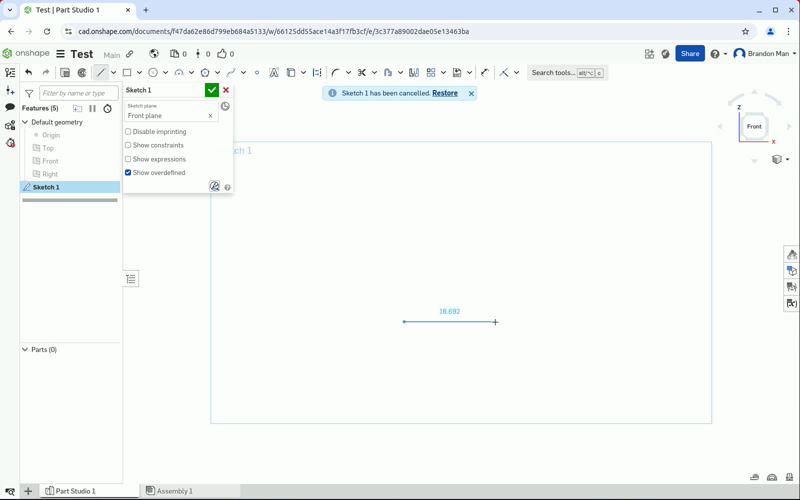
mouse_move(495, 231)
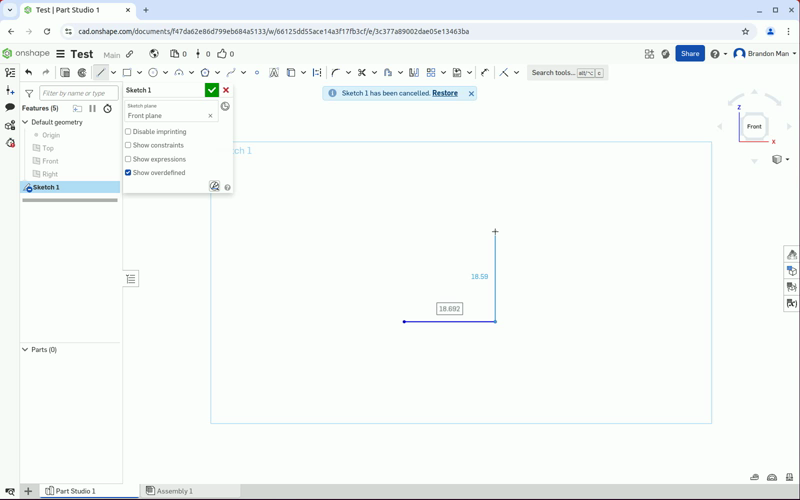
click(495, 231)
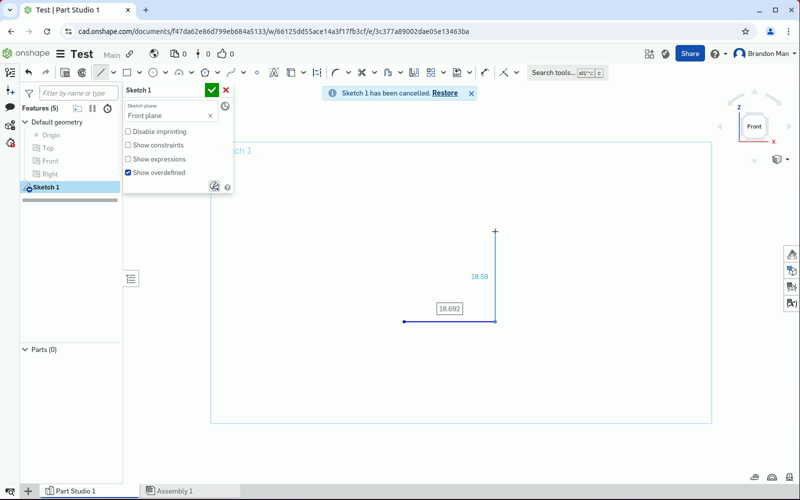
key_up(shift)
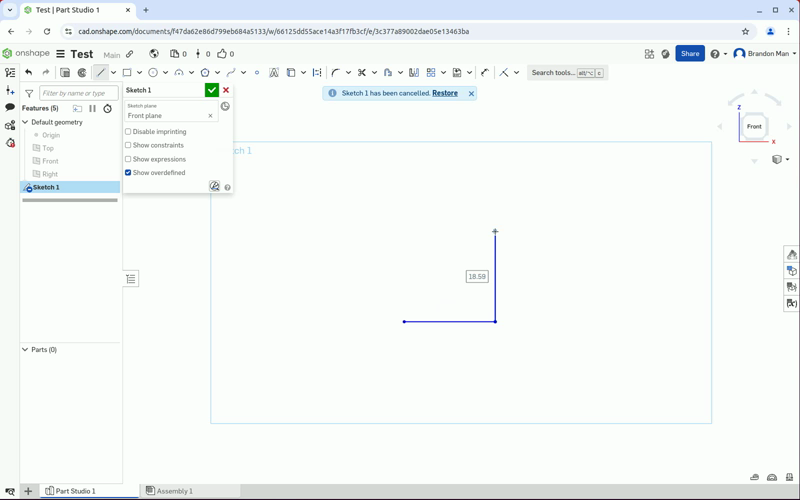
key_down(shift)
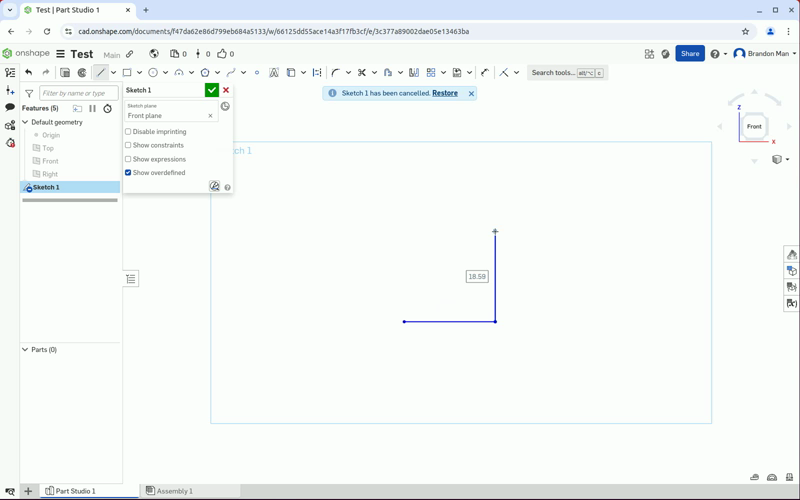
mouse_move(404, 231)
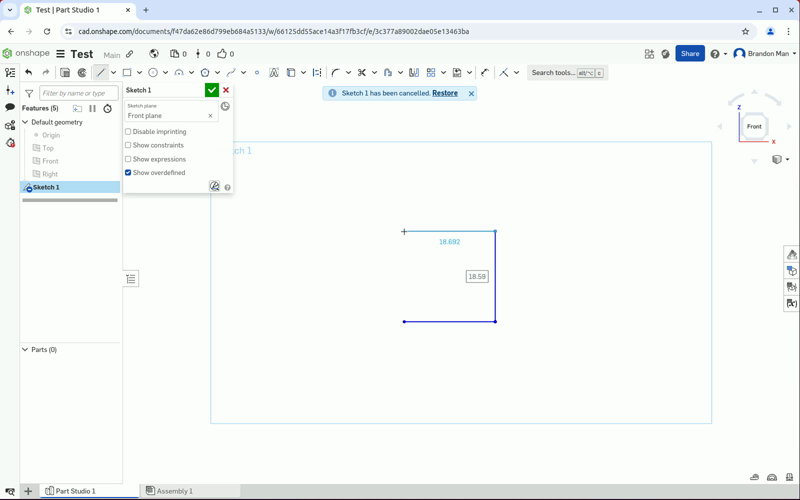
click(404, 231)
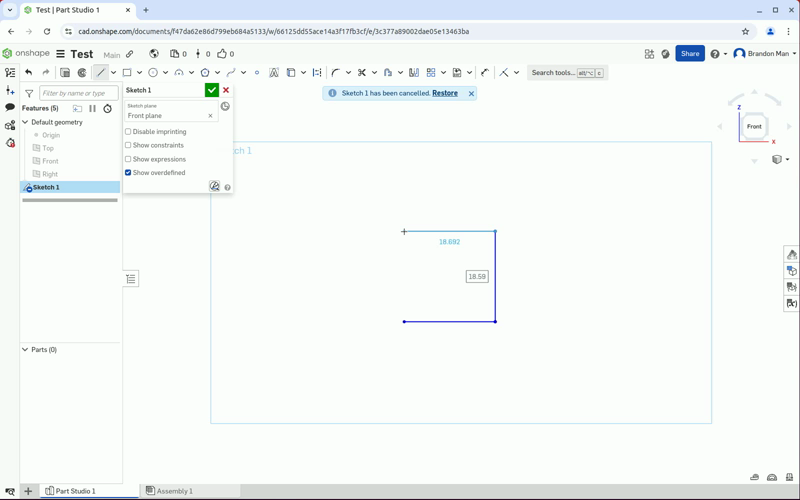
key_up(shift)
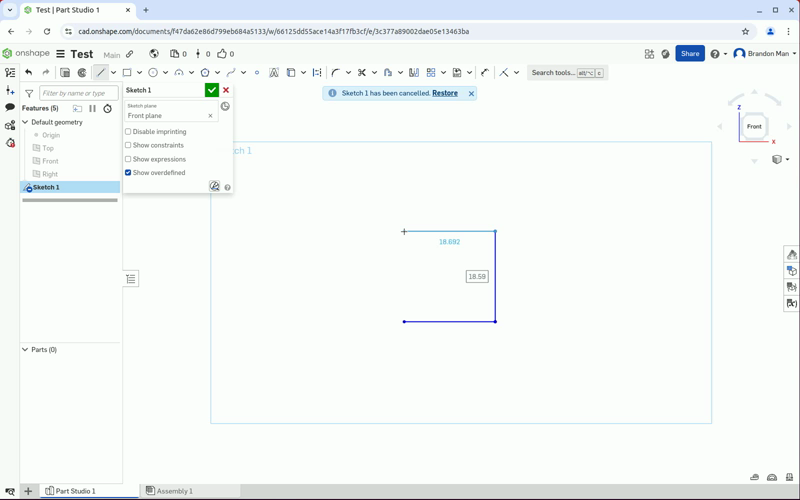
key_down(shift)
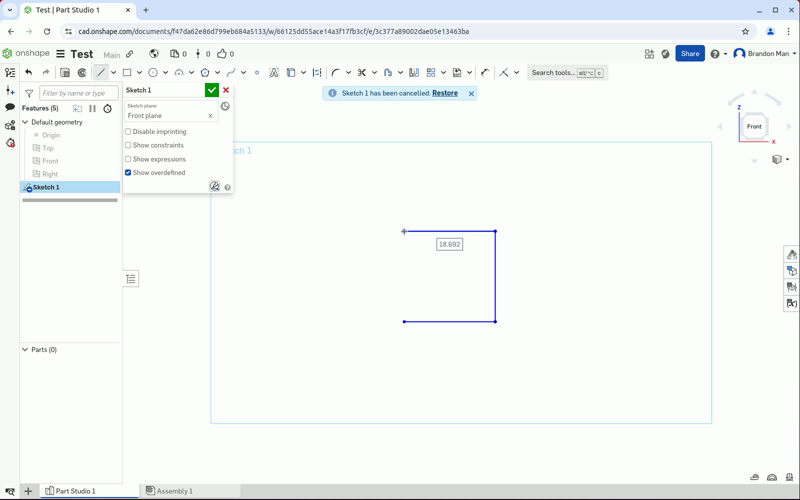
mouse_move(404, 321)
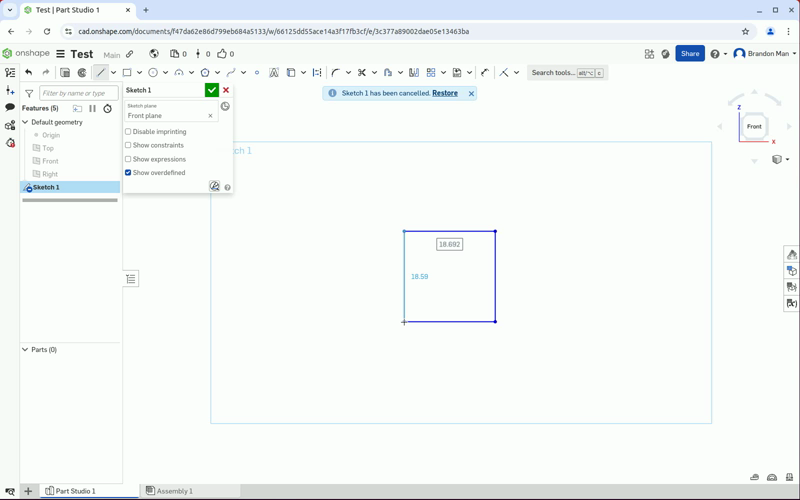
key_up(shift)
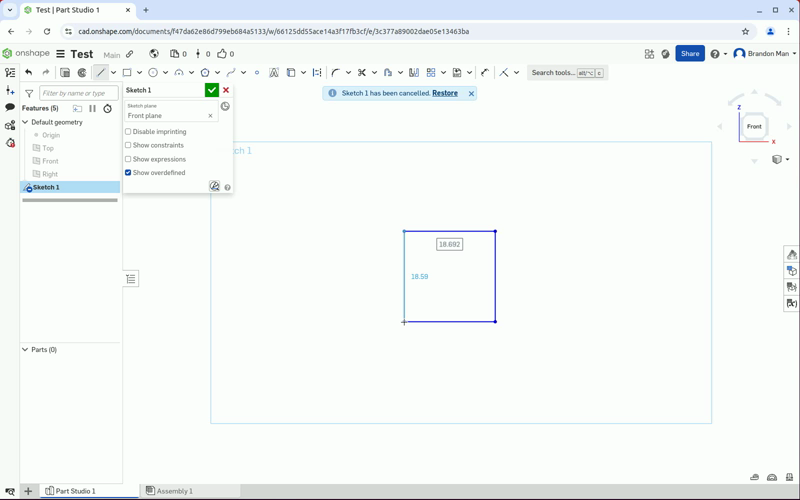
click(404, 321)
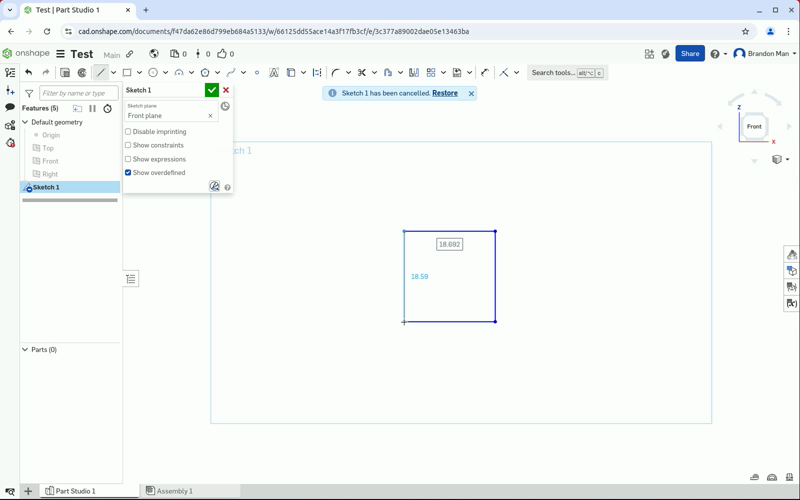
key(esc)
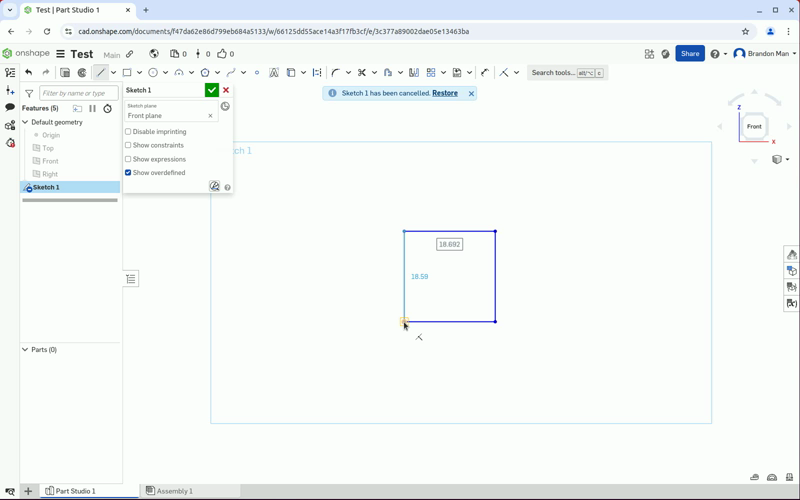
mouse_move(440, 308)
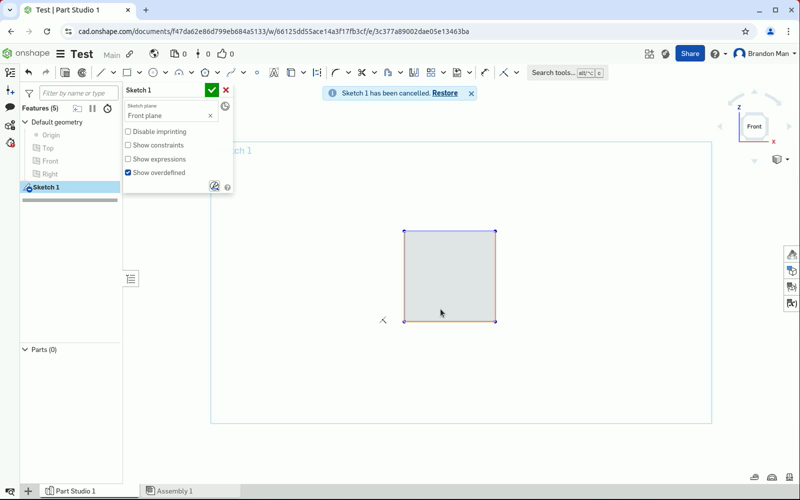
click(440, 308)
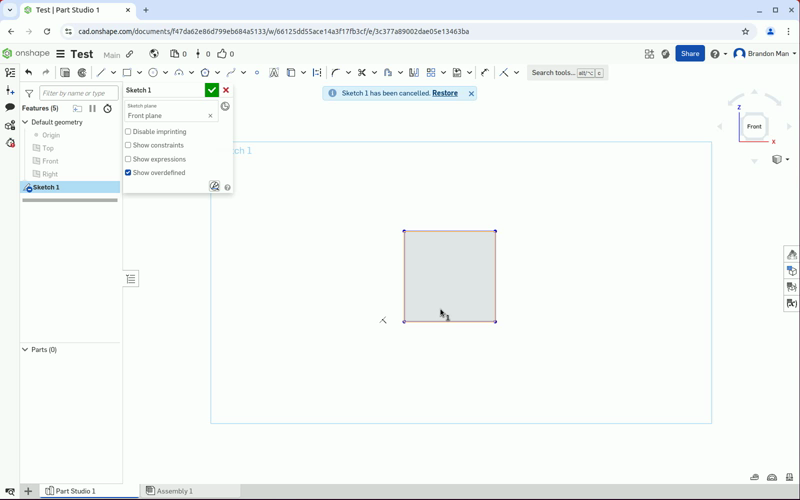
mouse_move(73, 352)
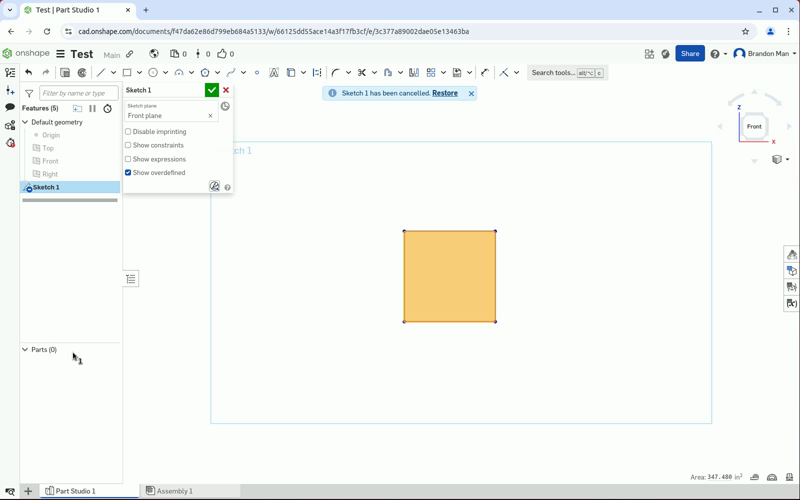
key(shift+y)
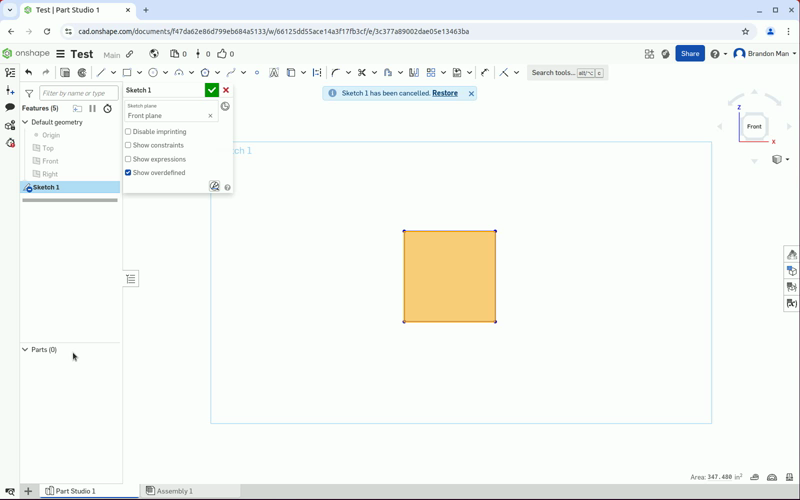
key(shift+e)
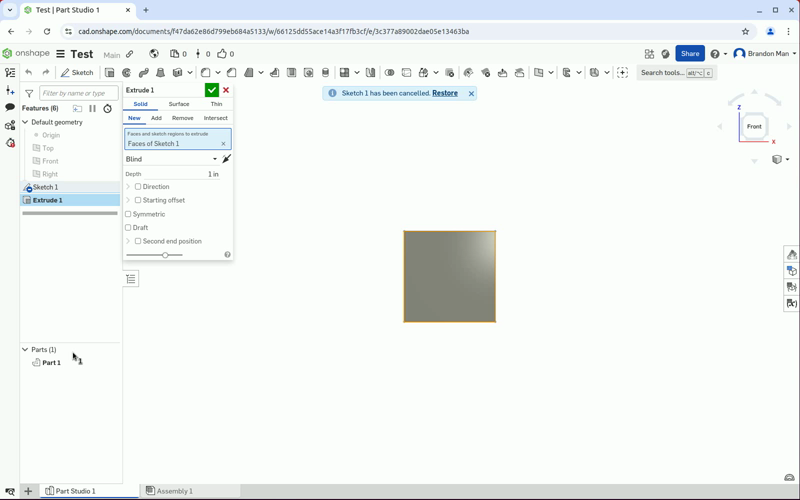
mouse_move(143, 106)
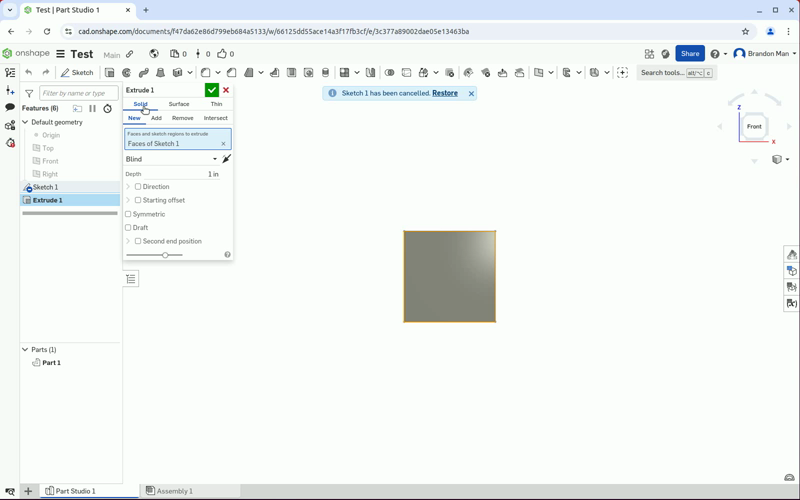
click(143, 106)
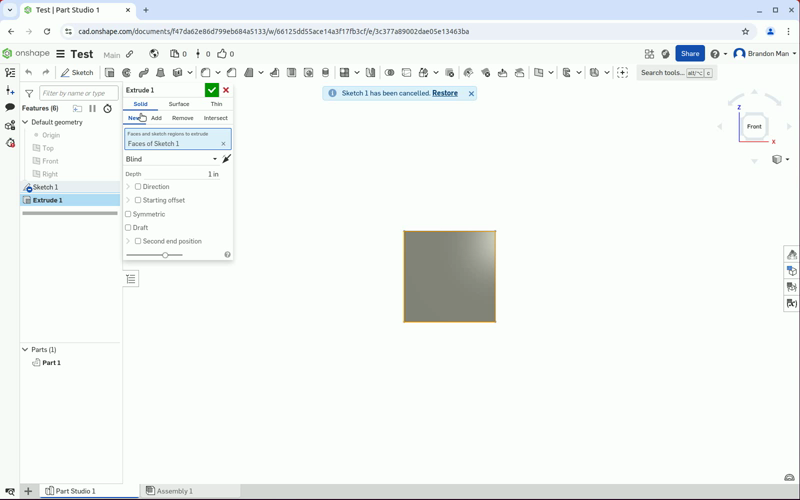
mouse_move(137, 120)
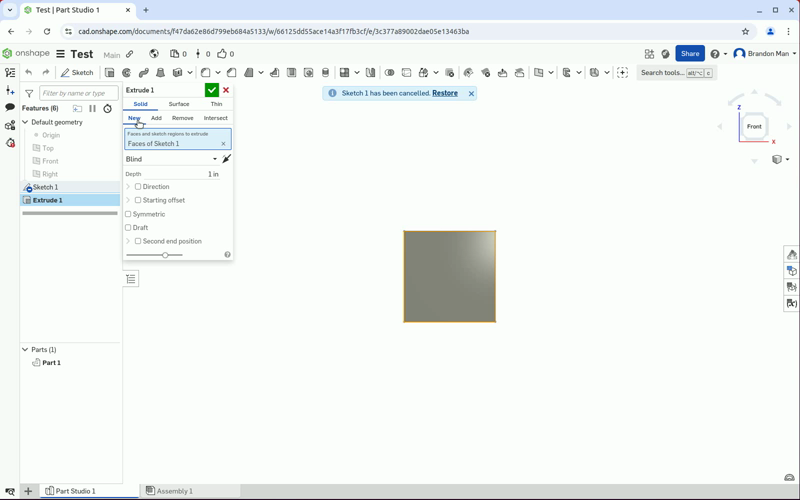
click(137, 120)
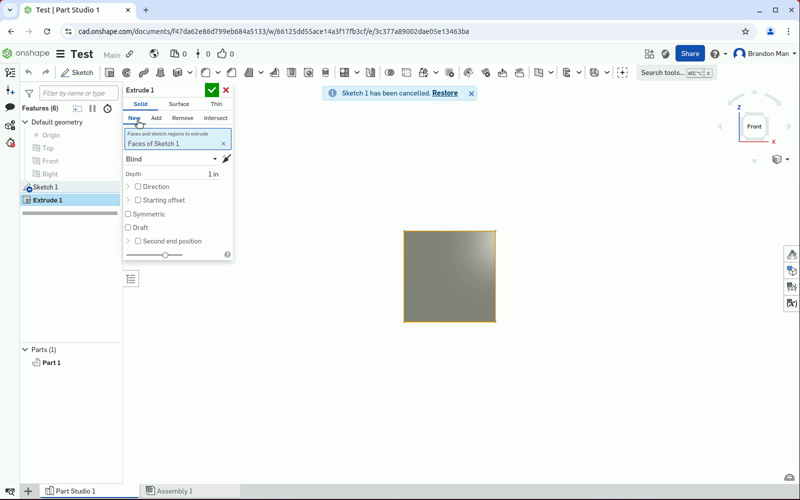
key(tab, 4)
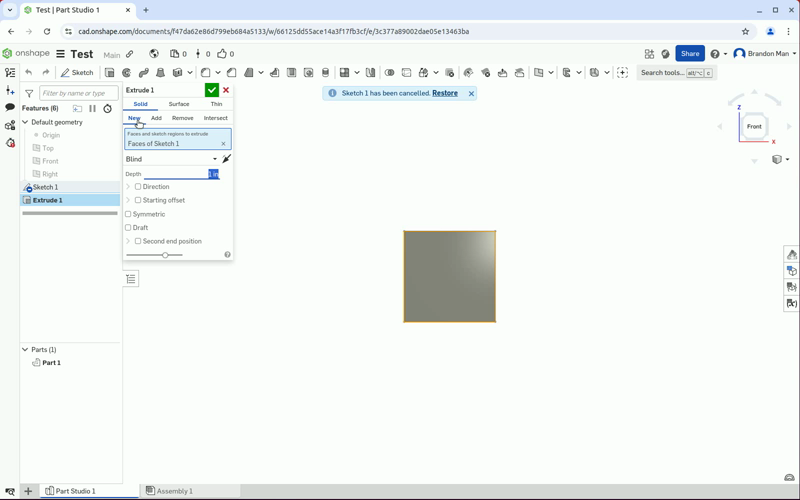
text(18.535)
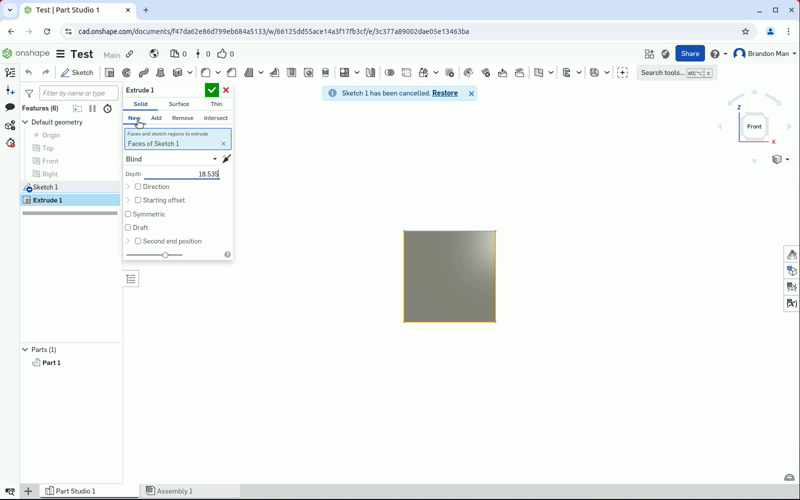
key(enter)
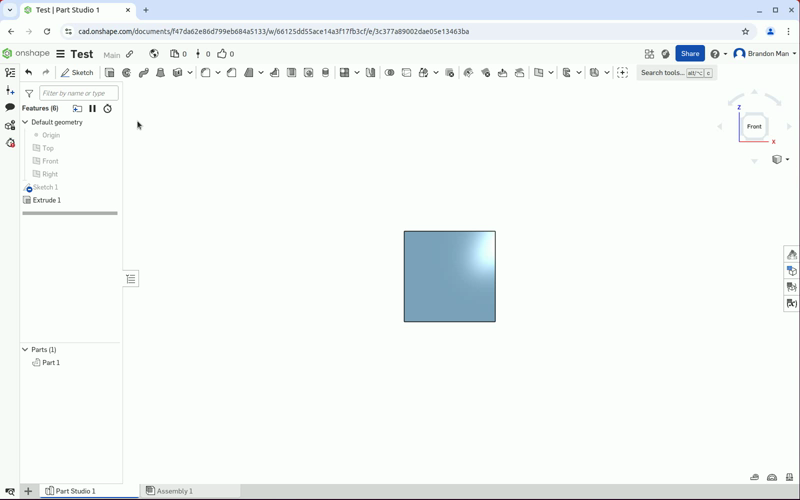
key(shift+h)
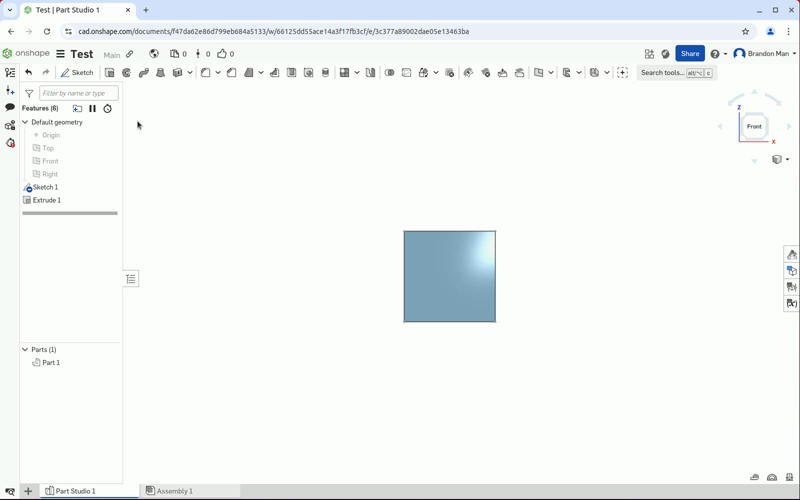
key(shift+h)
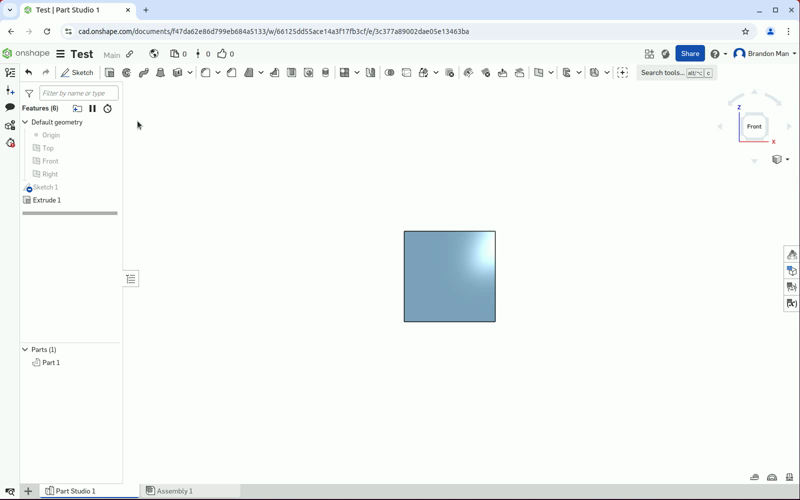
mouse_move(73, 189)
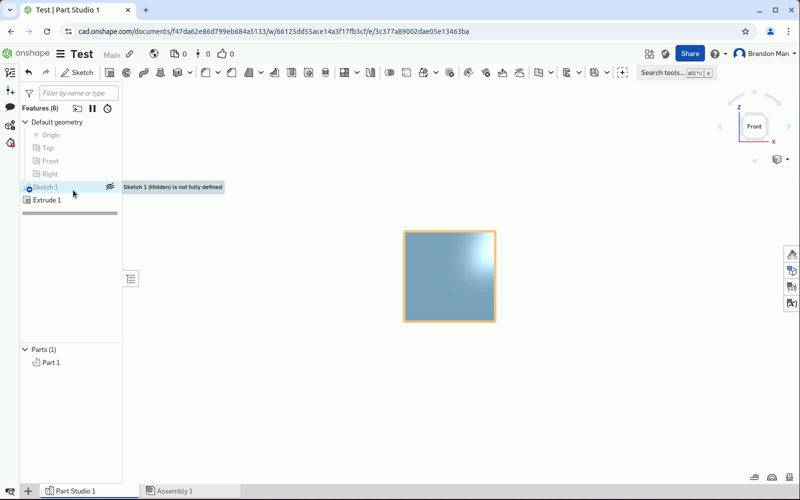
click(73, 189)
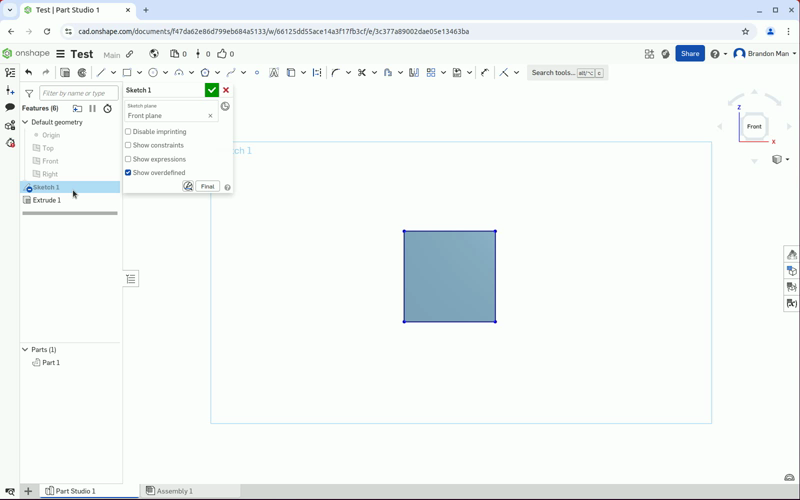
mouse_move(229, 92)
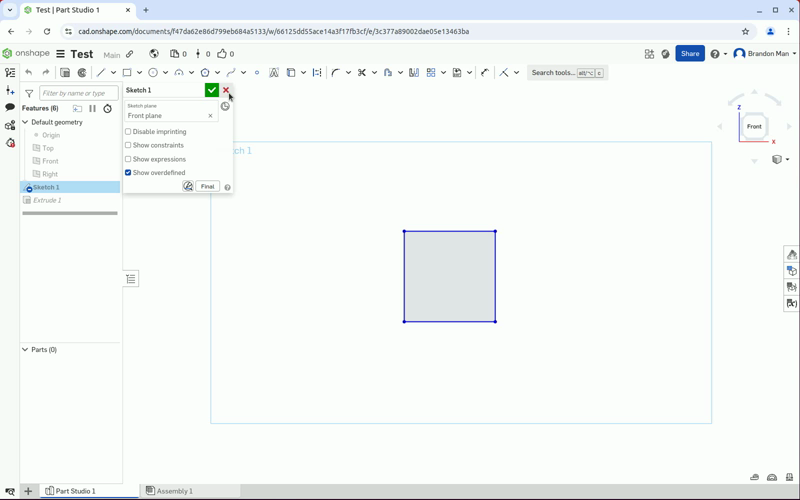
click(229, 92)
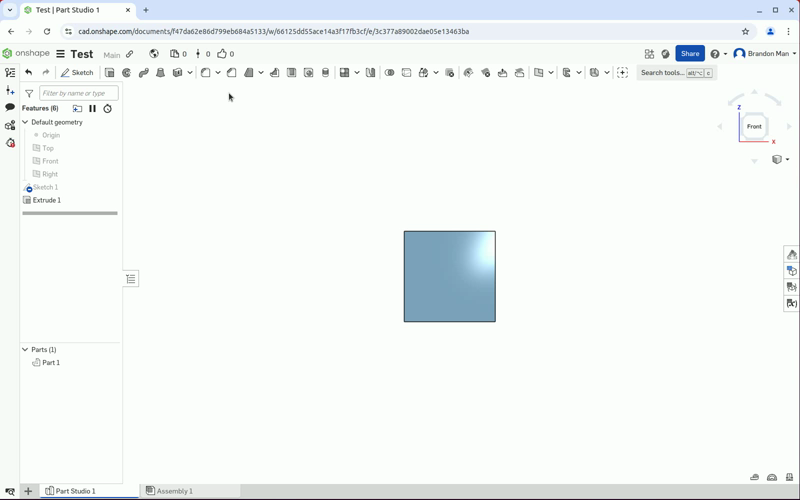
mouse_move(541, 75)
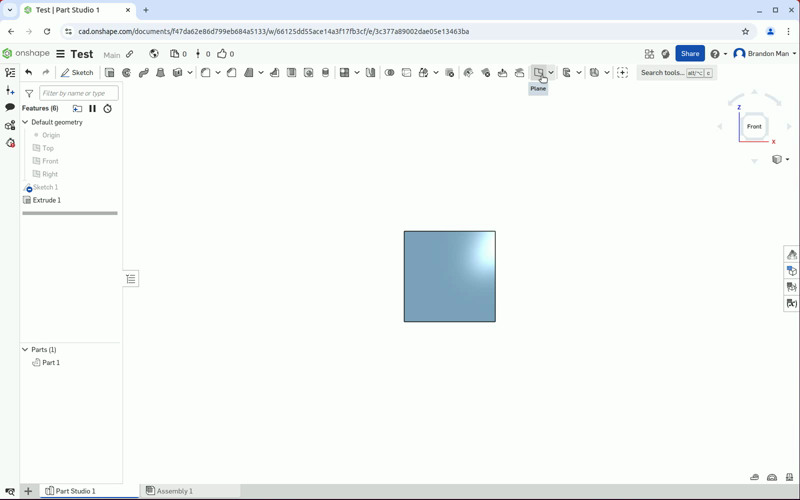
click(541, 75)
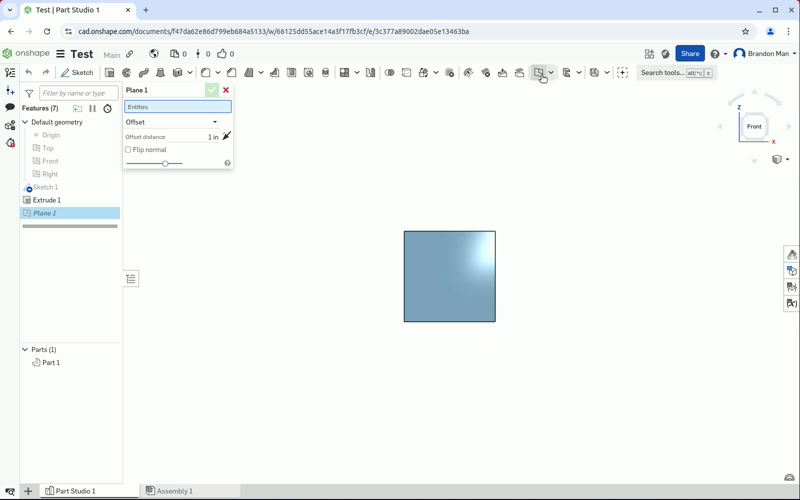
mouse_move(73, 163)
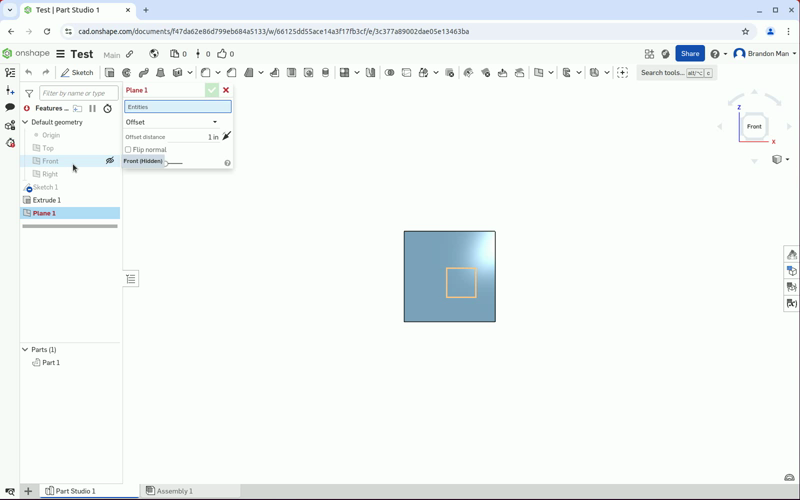
click(73, 163)
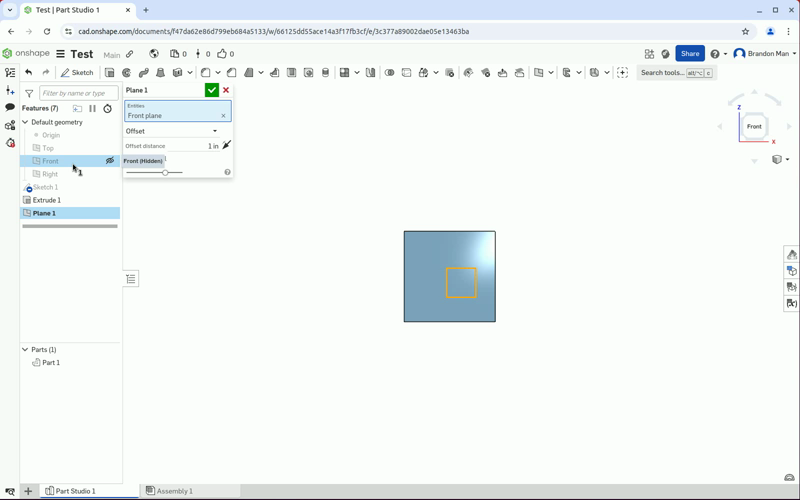
key(tab, 2)
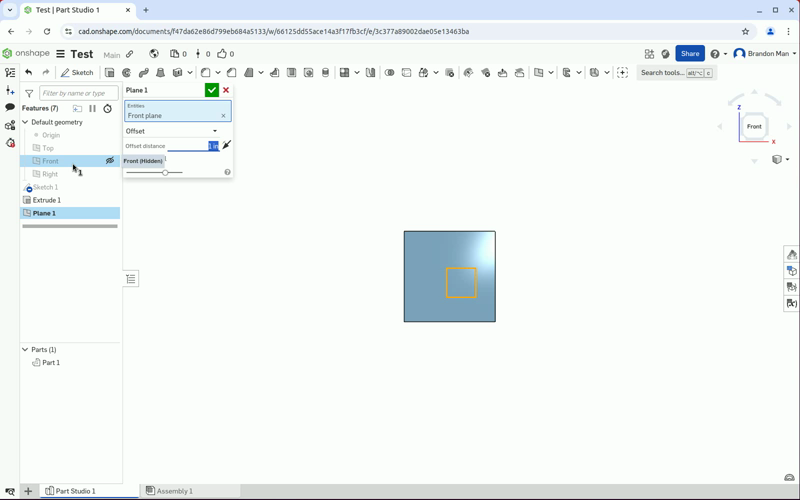
text(18.548)
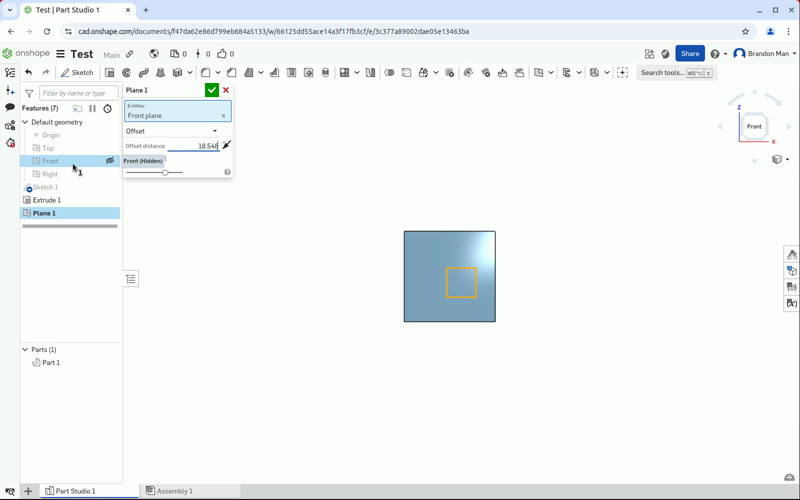
key(enter, 2)
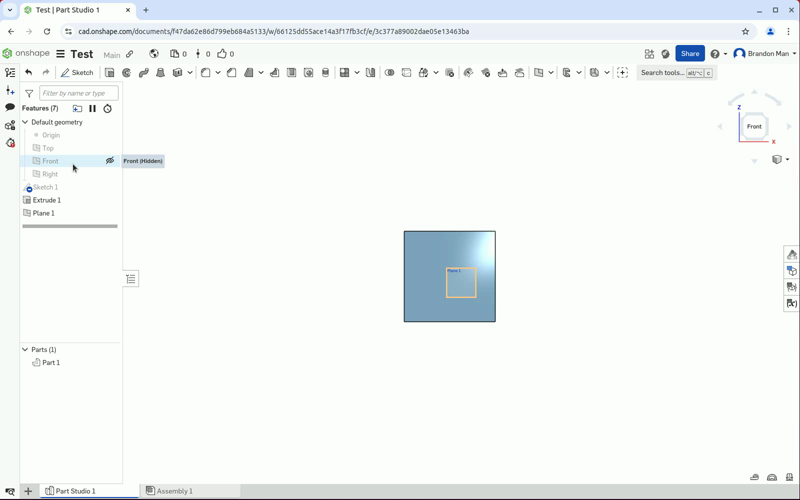
key(shift+s)
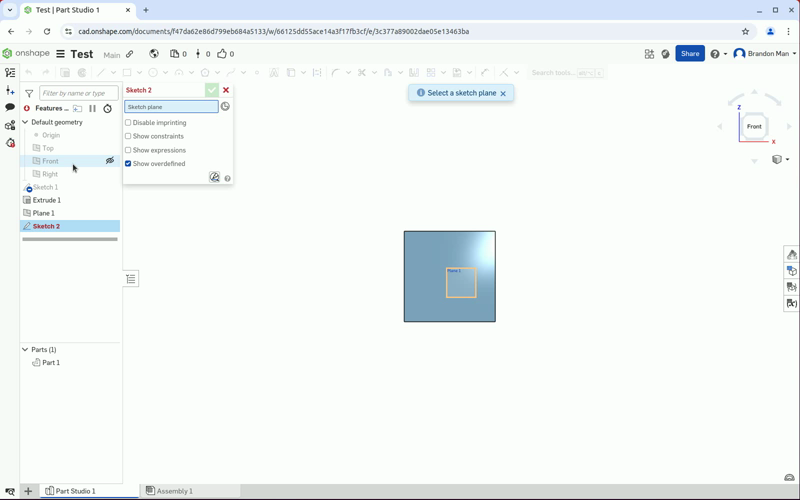
mouse_move(73, 215)
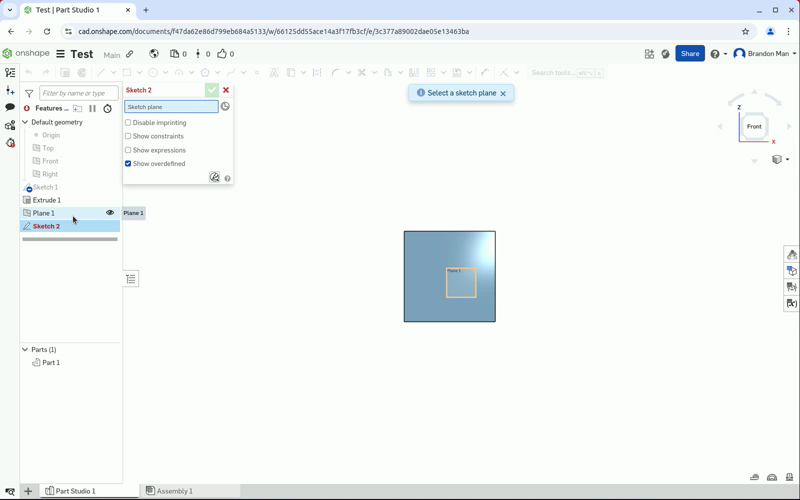
click(73, 215)
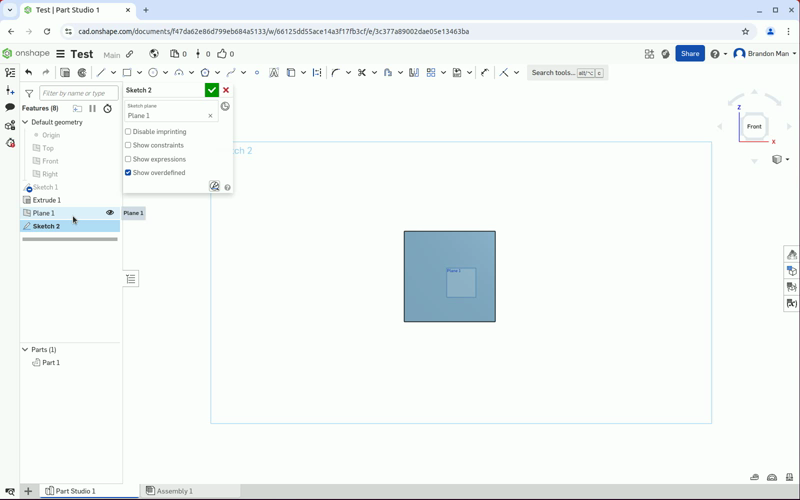
mouse_move(73, 352)
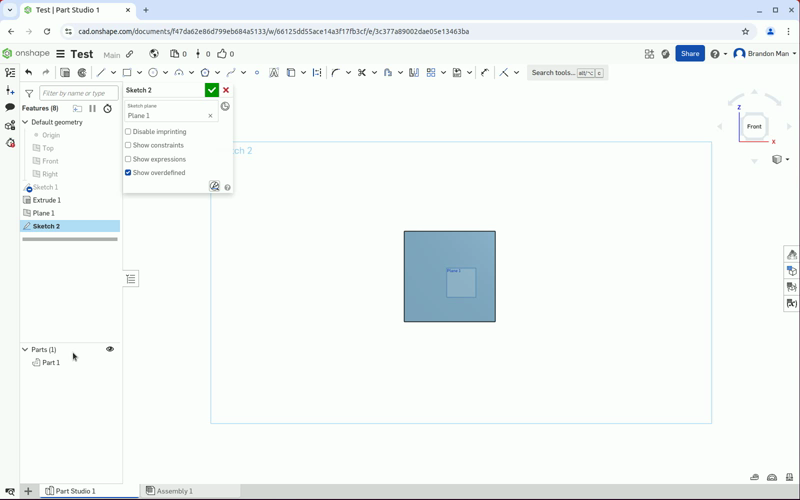
key(y)
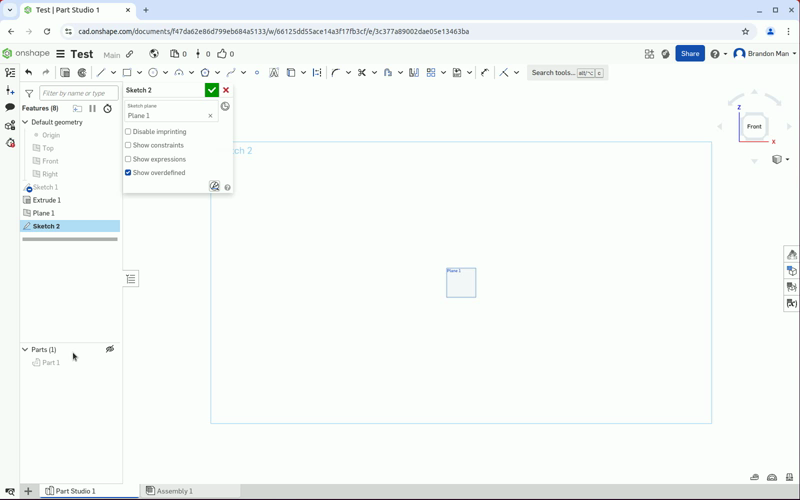
key(c)
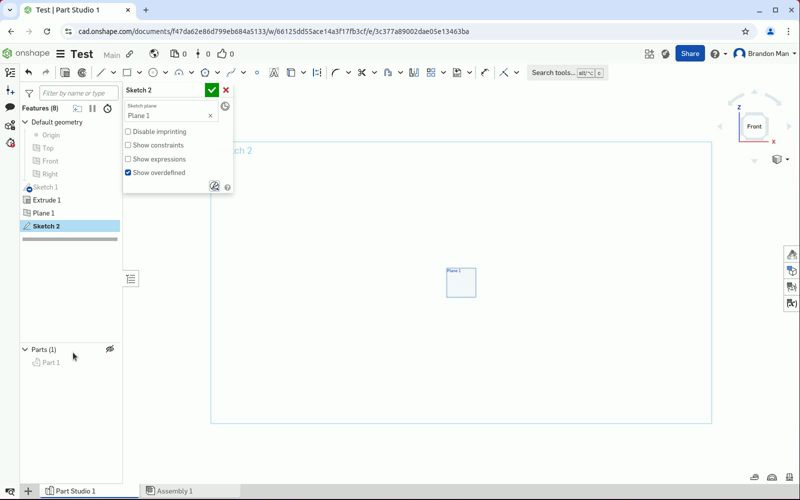
key_down(shift)
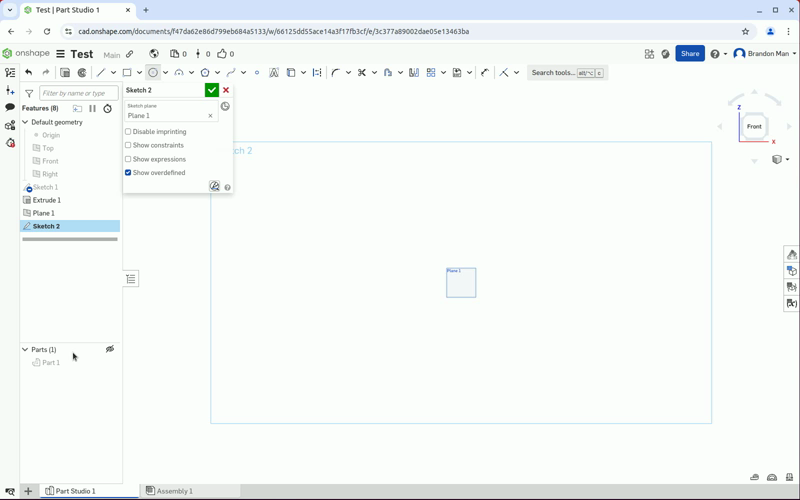
mouse_move(449, 275)
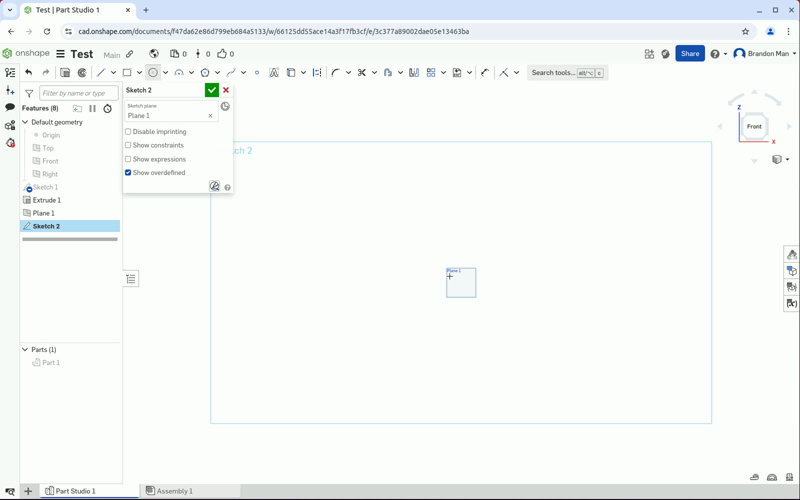
click(449, 275)
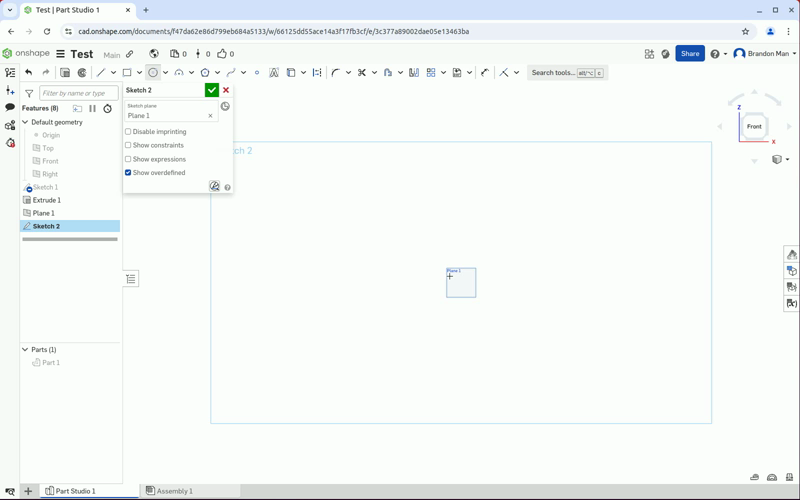
key_up(shift)
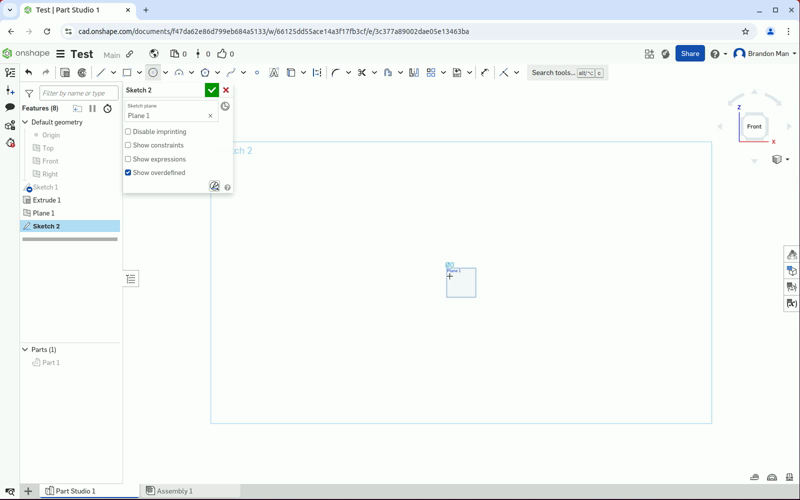
mouse_move(472, 275)
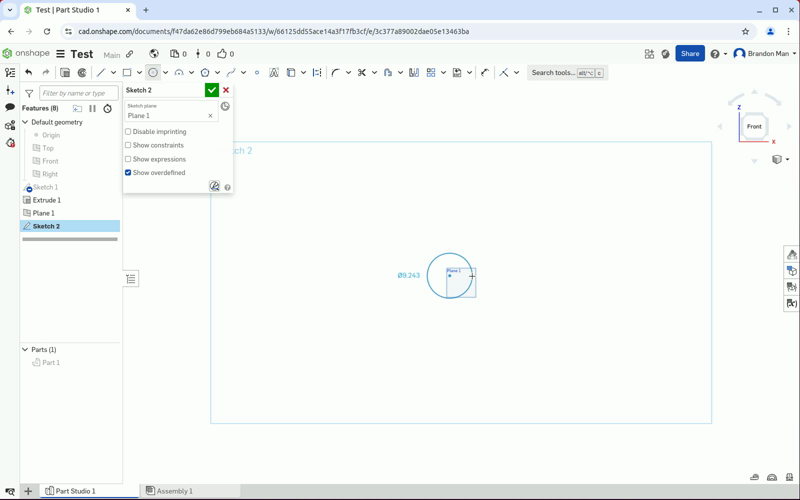
click(472, 275)
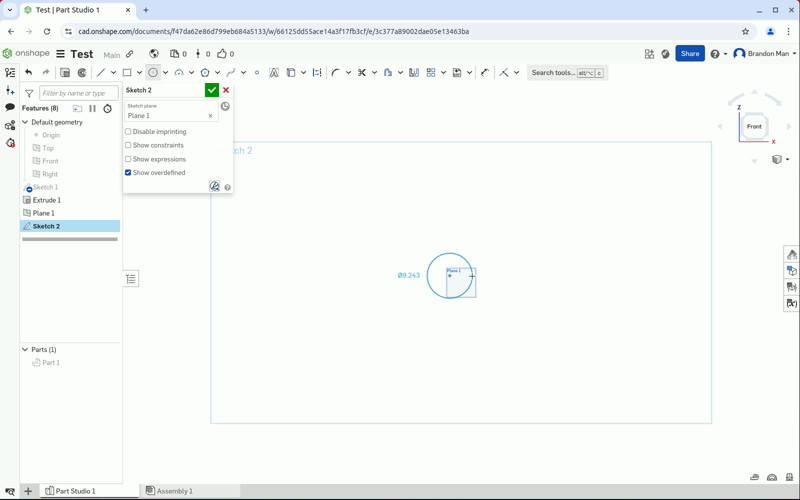
key(esc)
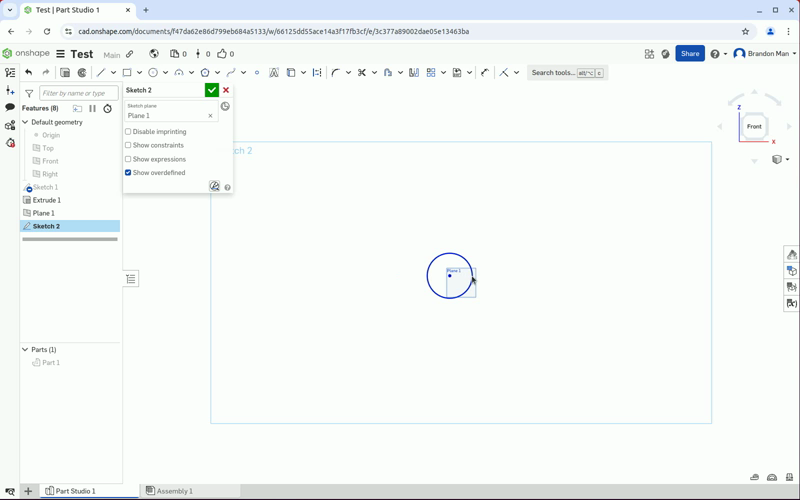
mouse_move(469, 276)
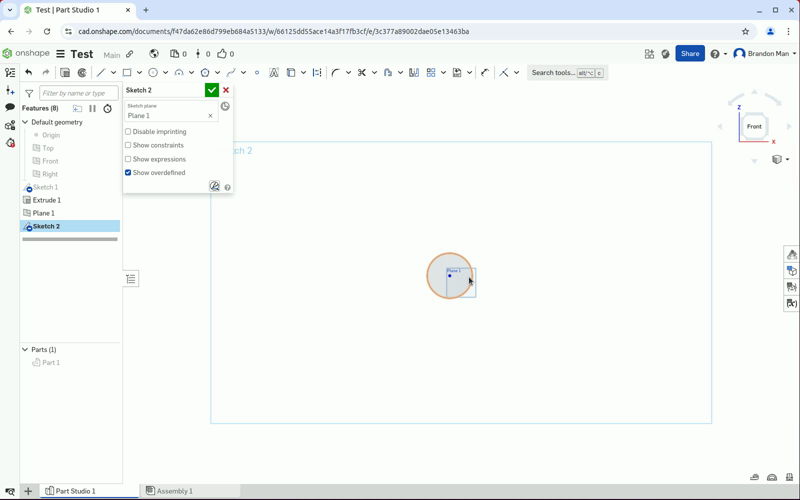
scroll(6)
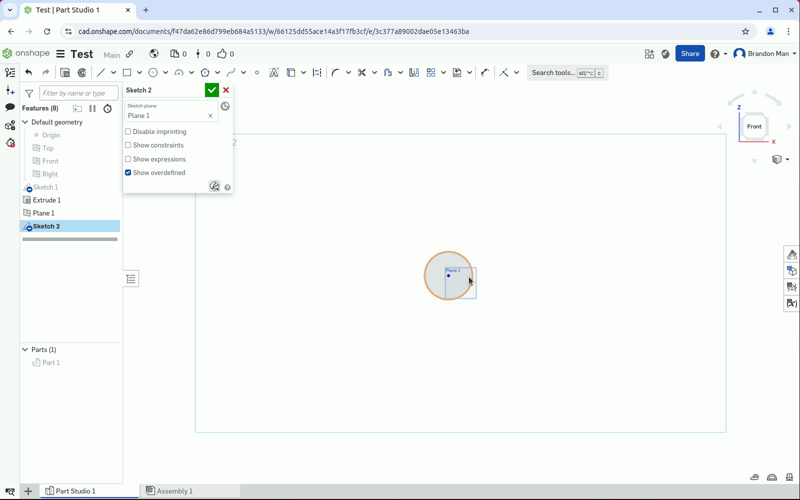
scroll(6)
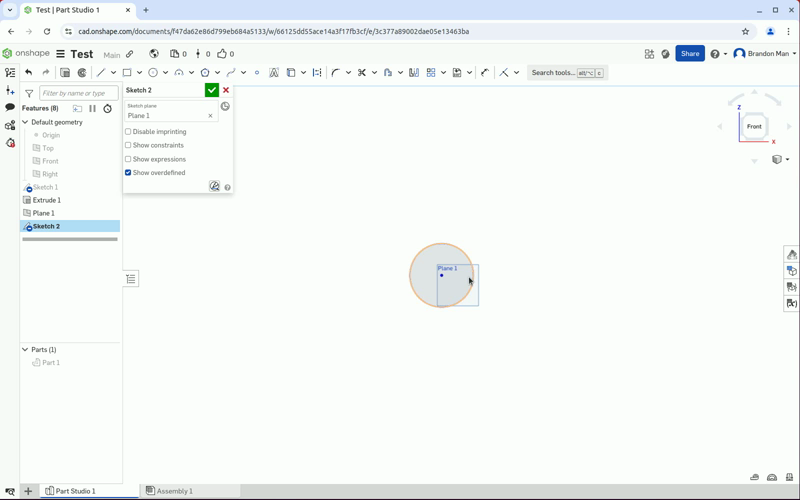
scroll(6)
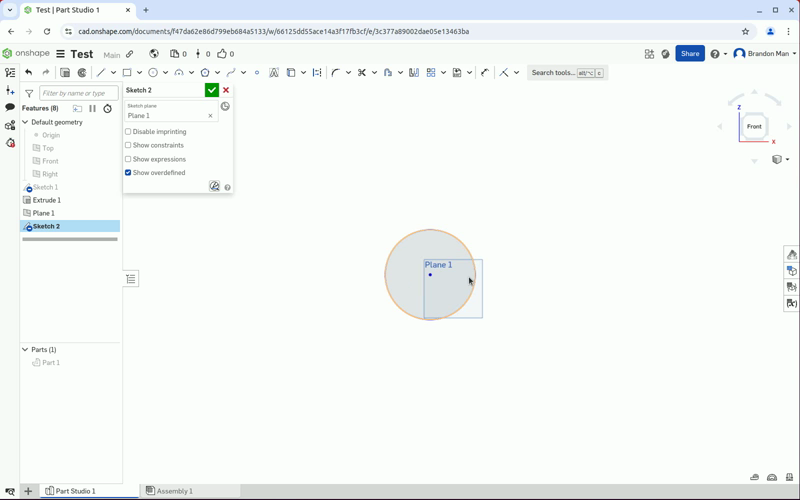
scroll(6)
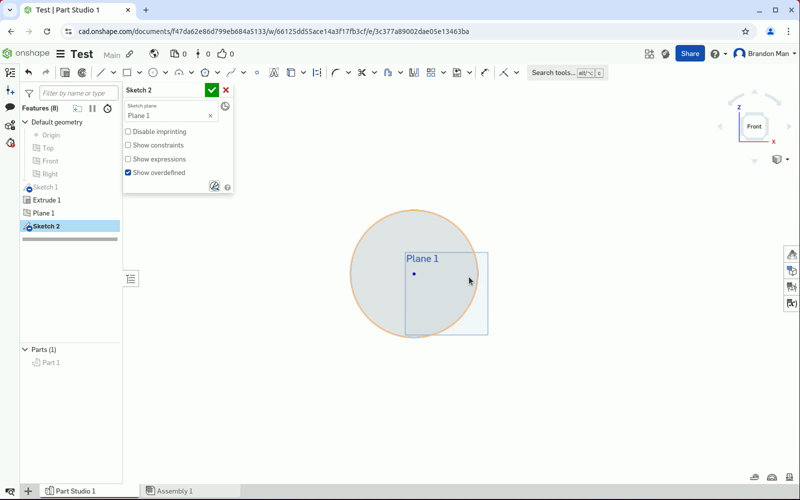
scroll(6)
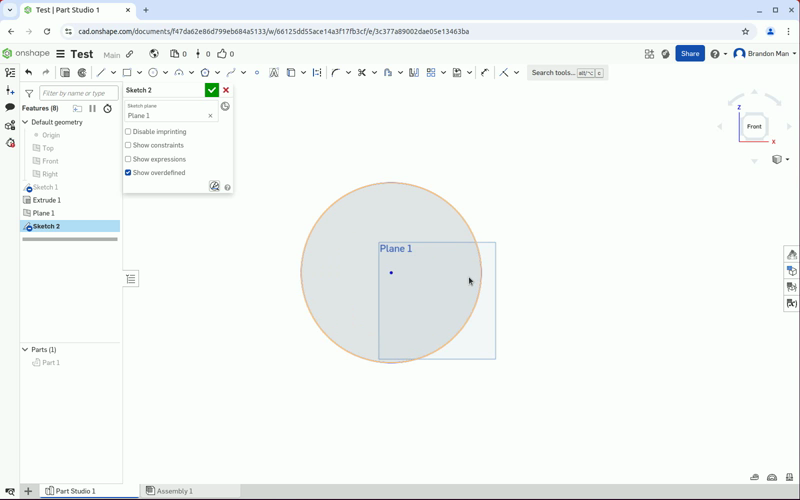
scroll(6)
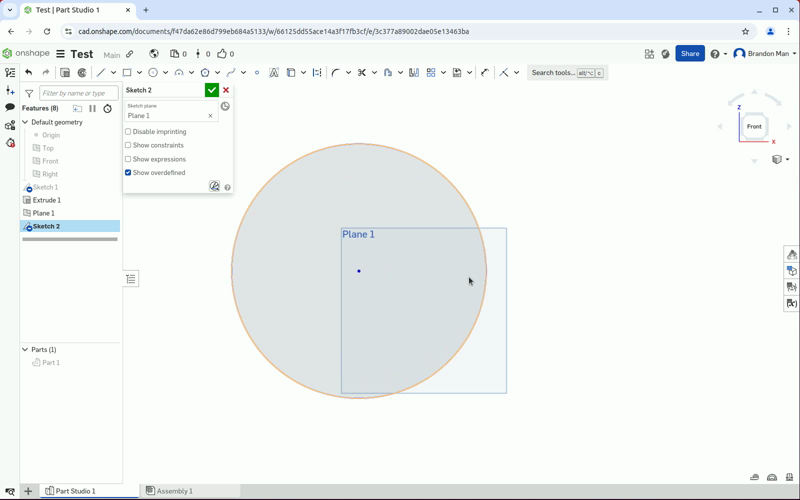
scroll(6)
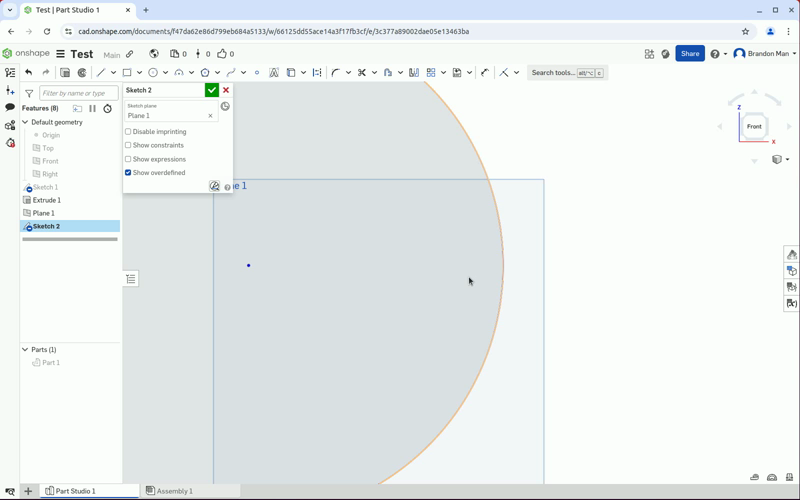
click(469, 276)
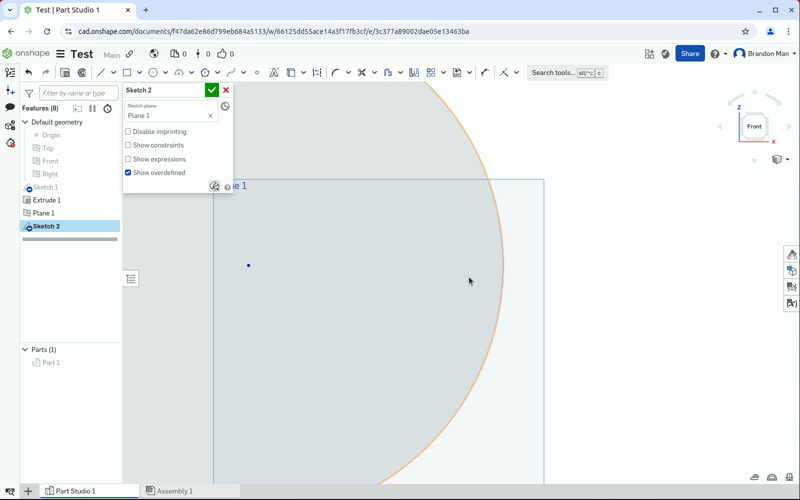
scroll(-6)
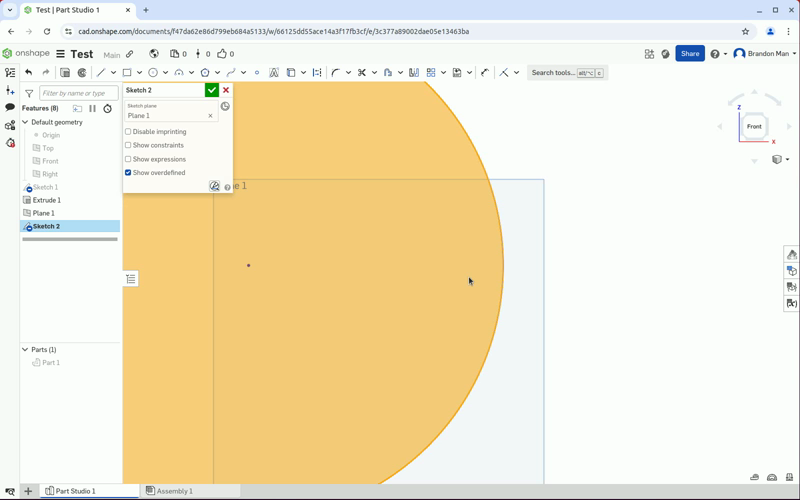
scroll(-6)
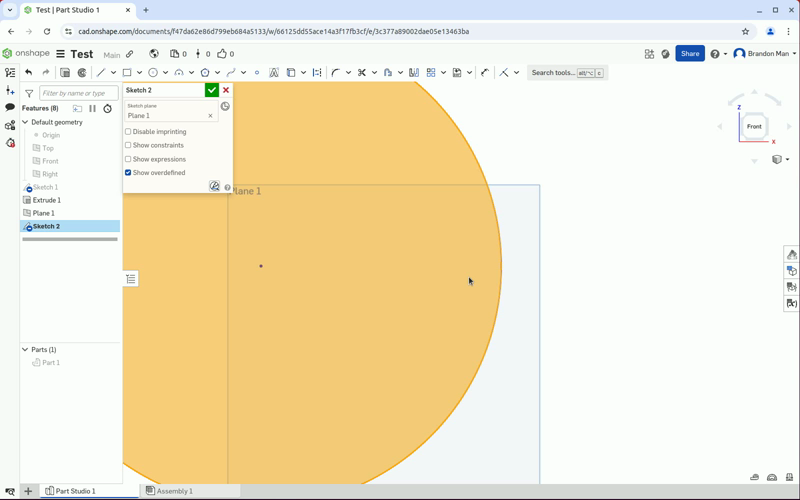
scroll(-6)
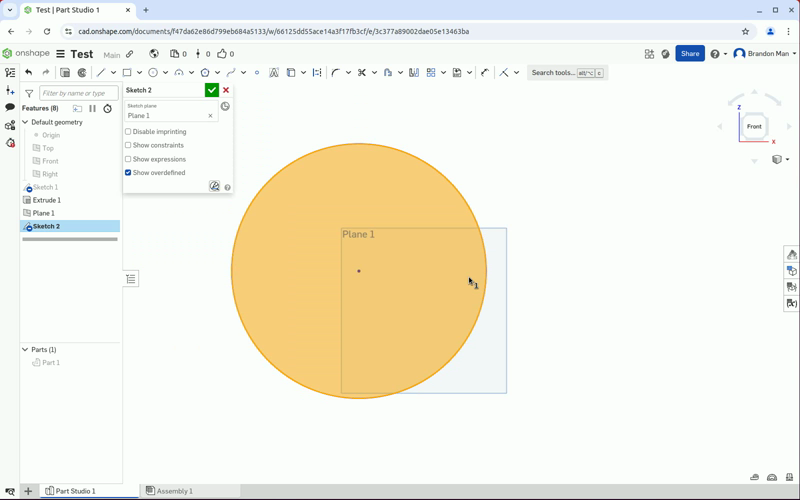
scroll(-6)
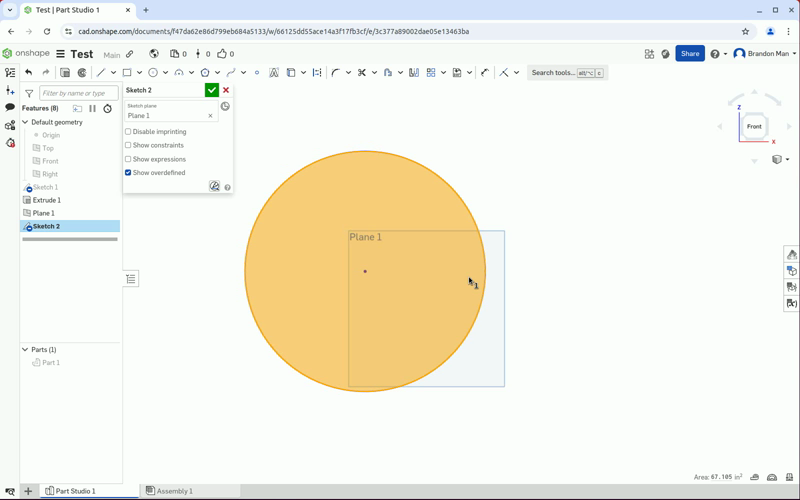
scroll(-6)
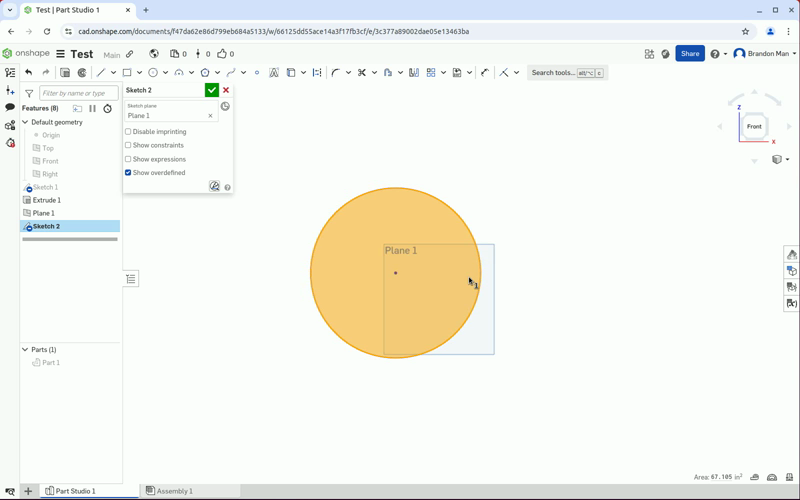
scroll(-6)
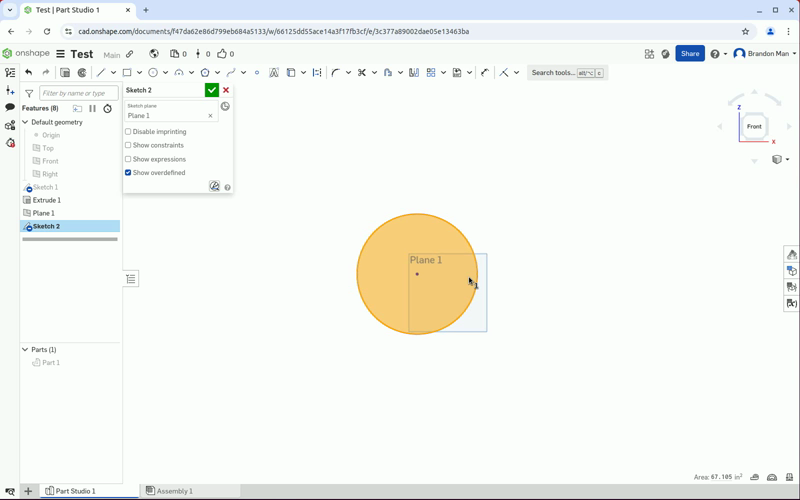
scroll(-6)
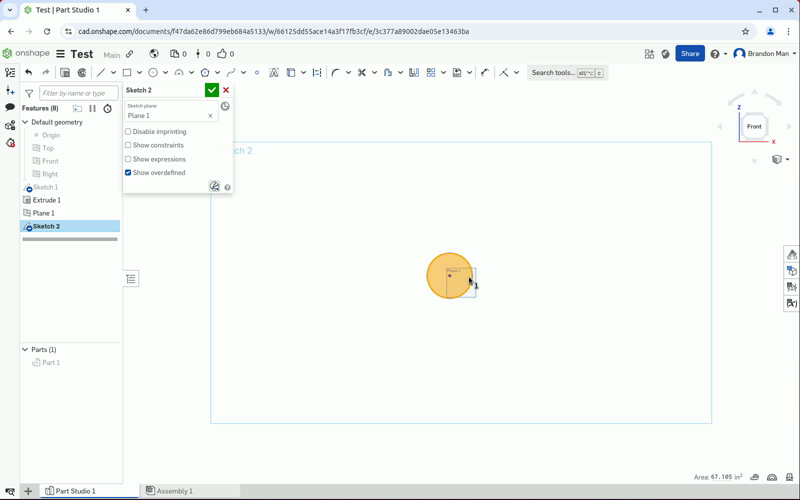
mouse_move(73, 352)
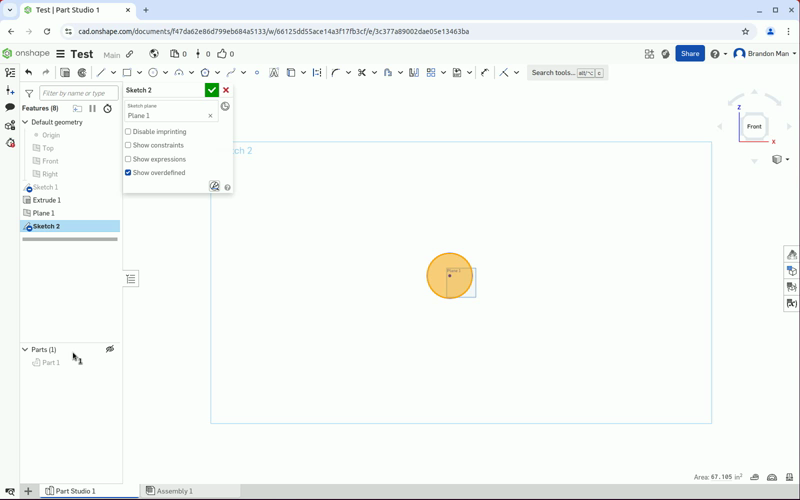
key(shift+y)
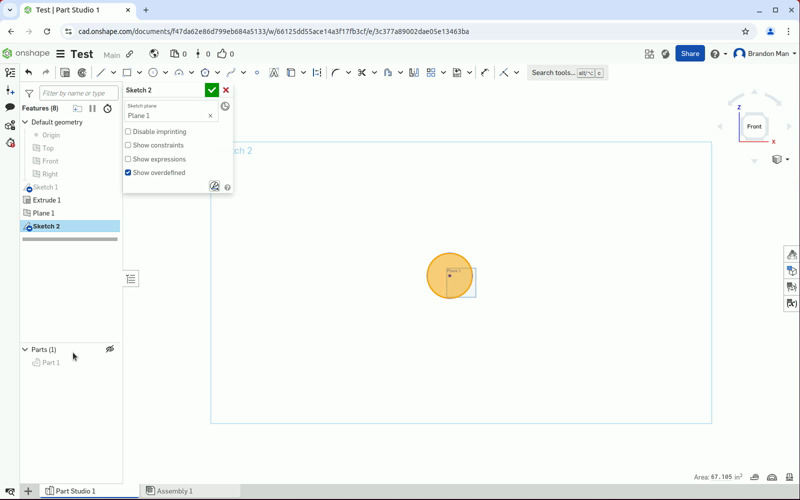
key(shift+e)
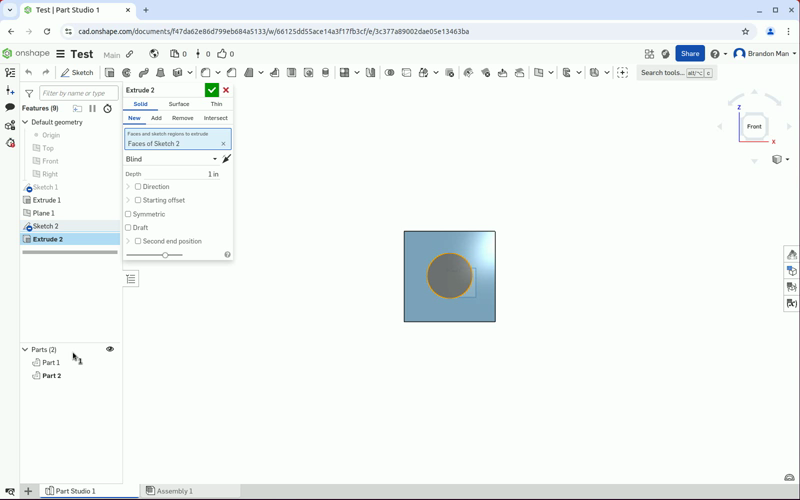
mouse_move(143, 106)
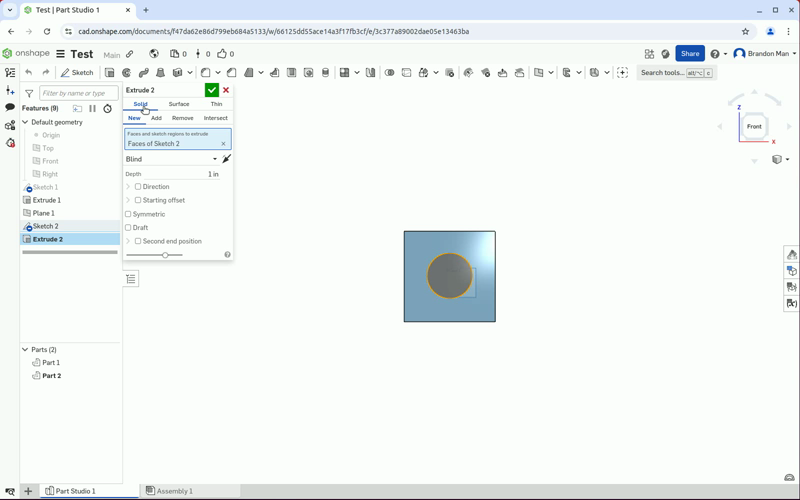
click(143, 106)
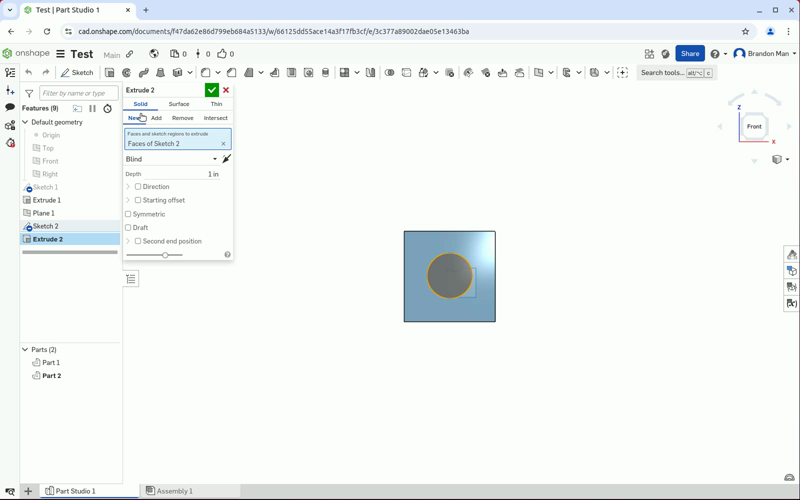
mouse_move(137, 120)
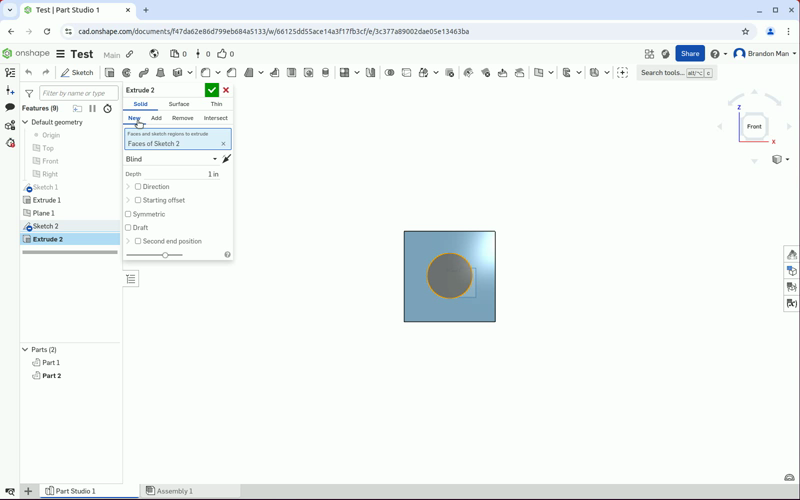
click(137, 120)
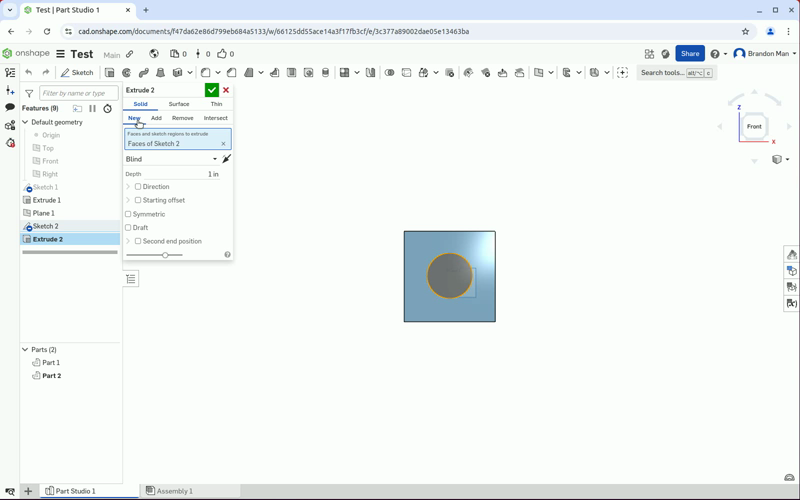
key(tab, 4)
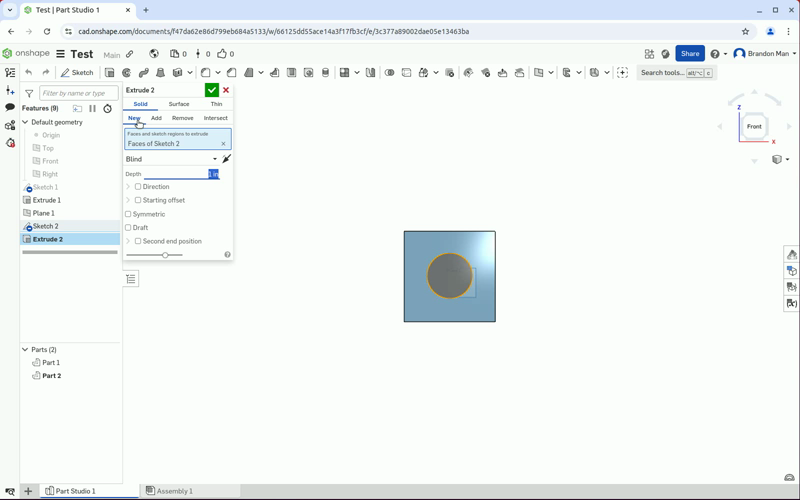
text(4.574)
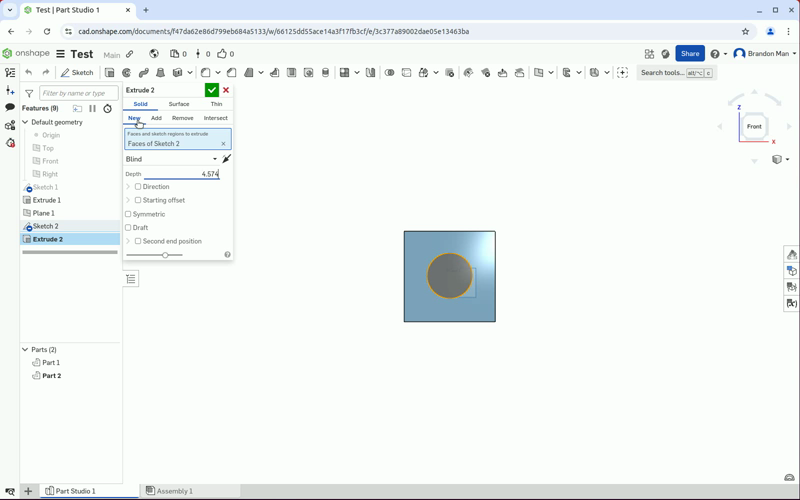
key(enter)
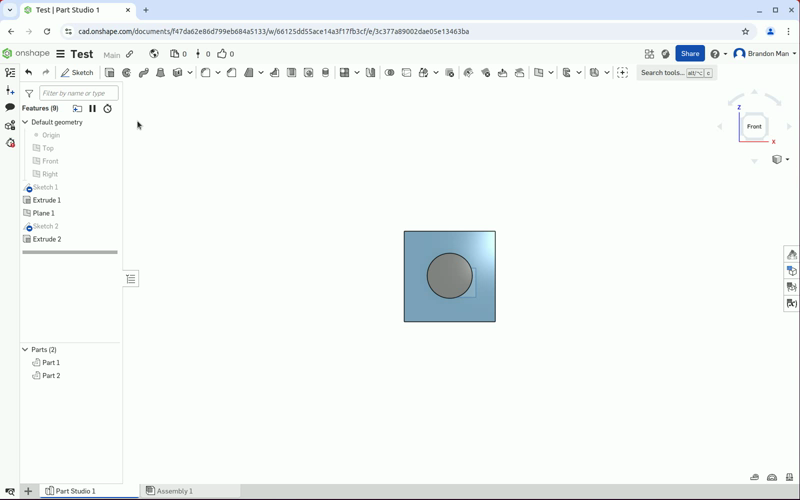
key(shift+h)
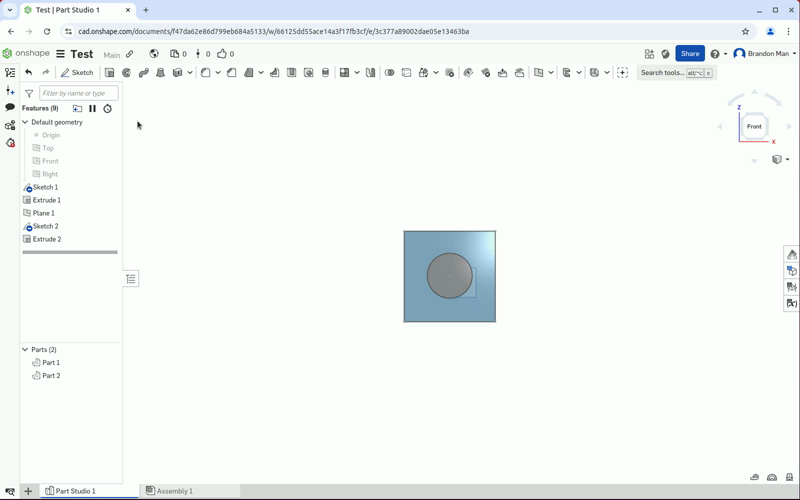
key(shift+h)
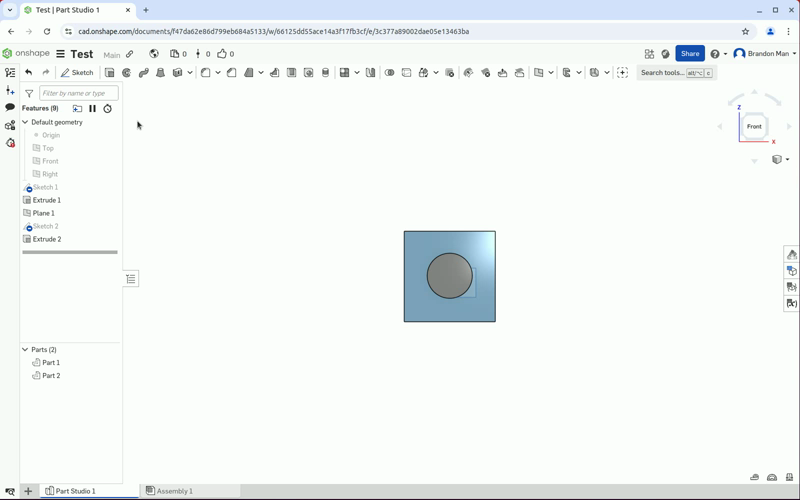
mouse_move(73, 189)
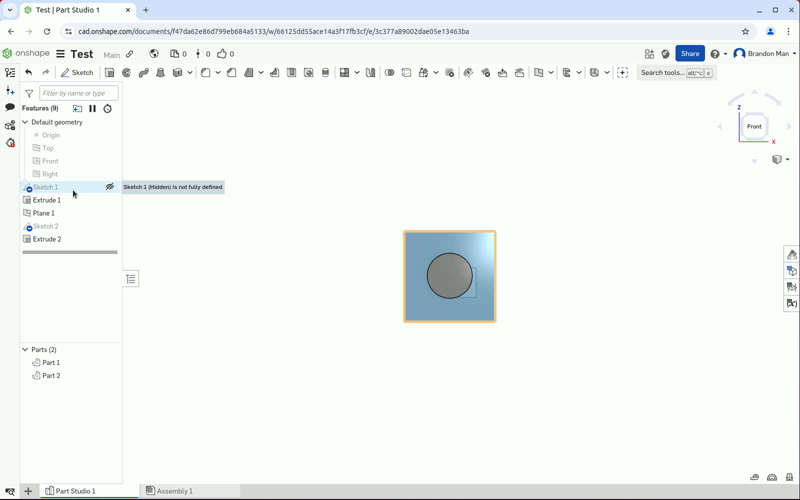
click(73, 189)
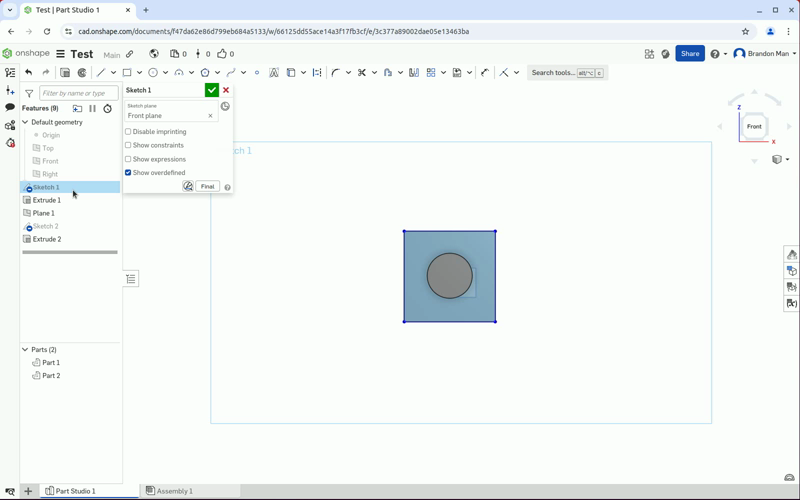
mouse_move(229, 92)
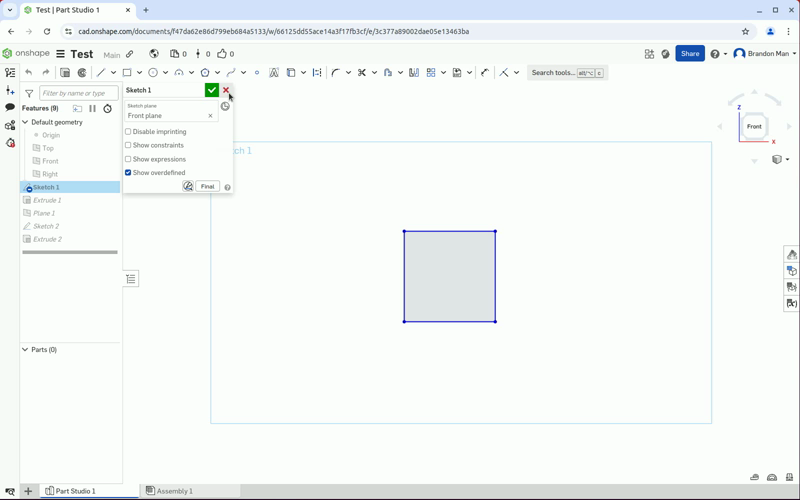
click(229, 92)
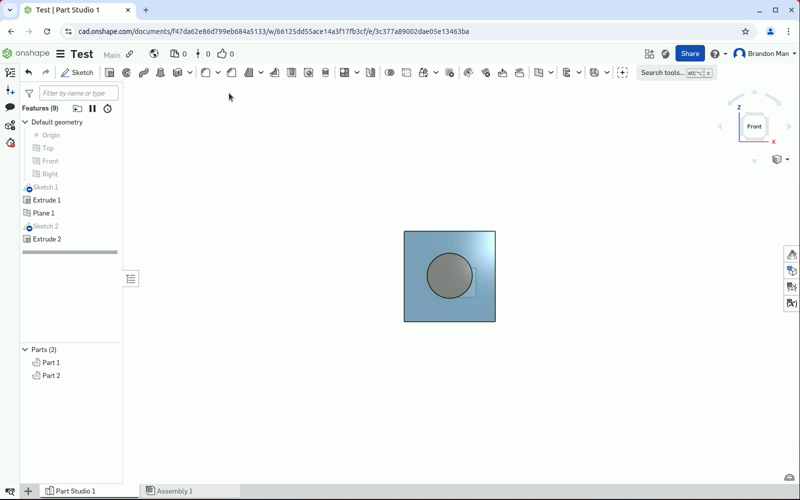
mouse_move(73, 352)
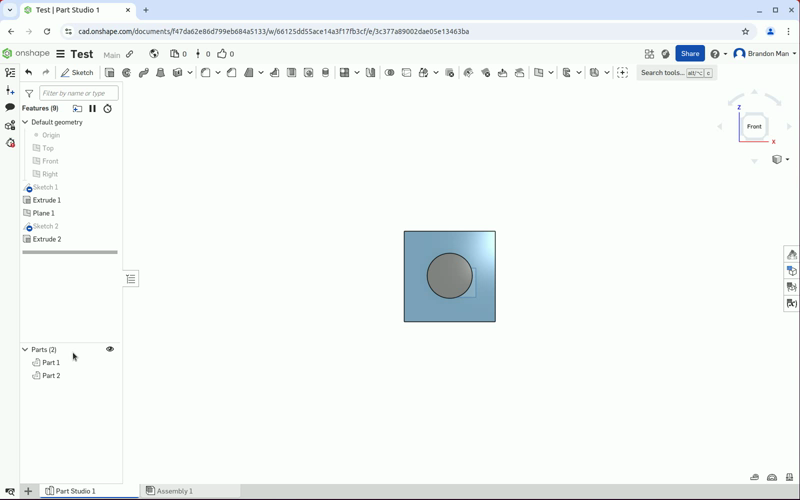
key(y)
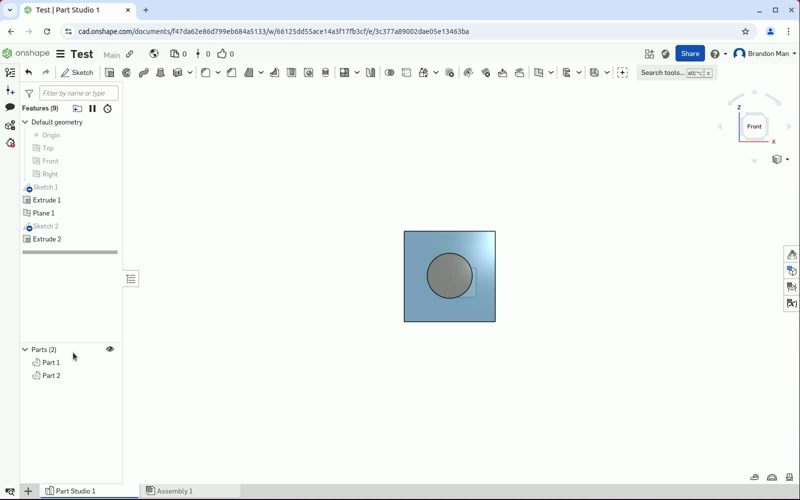
key(shift+p)
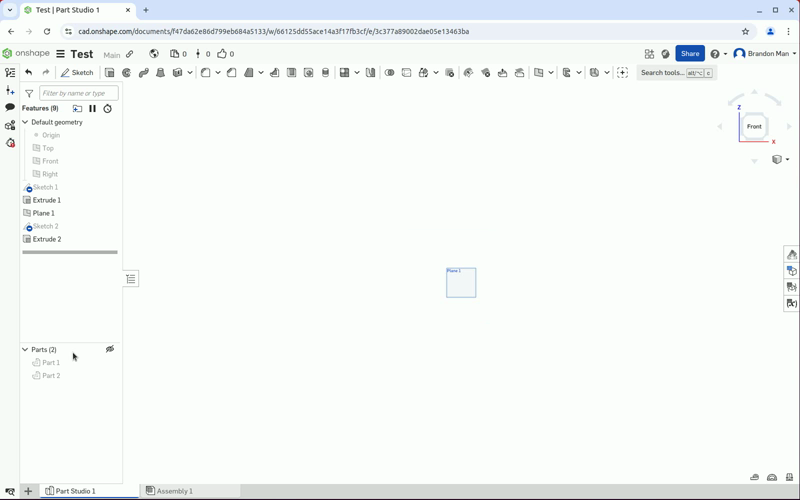
key(space)
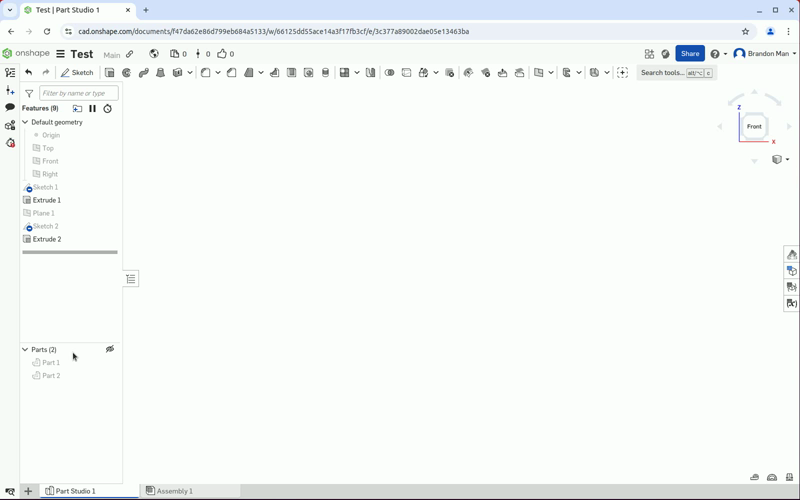
key_down(shift)
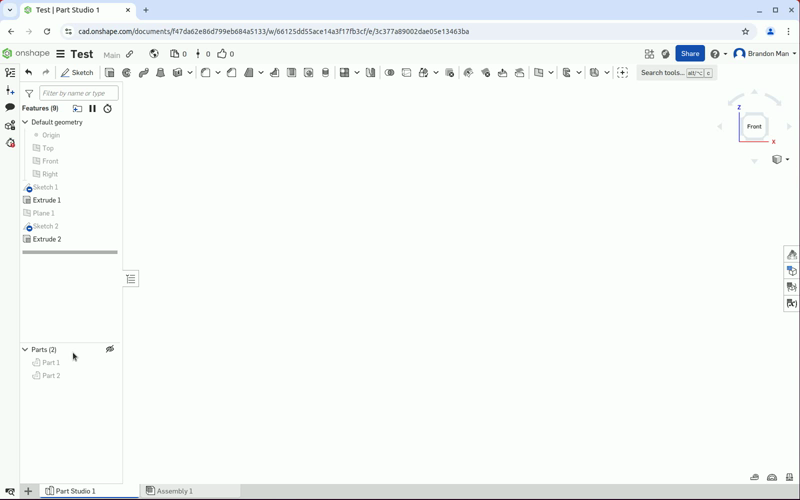
key(down)
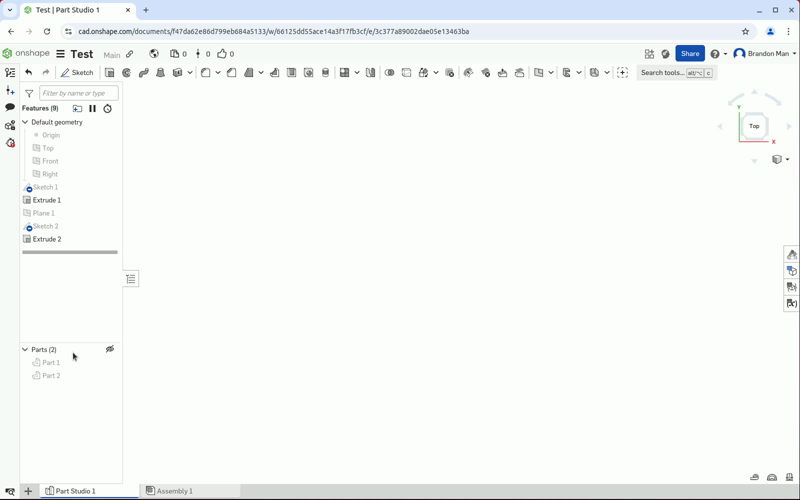
key_up(shift)
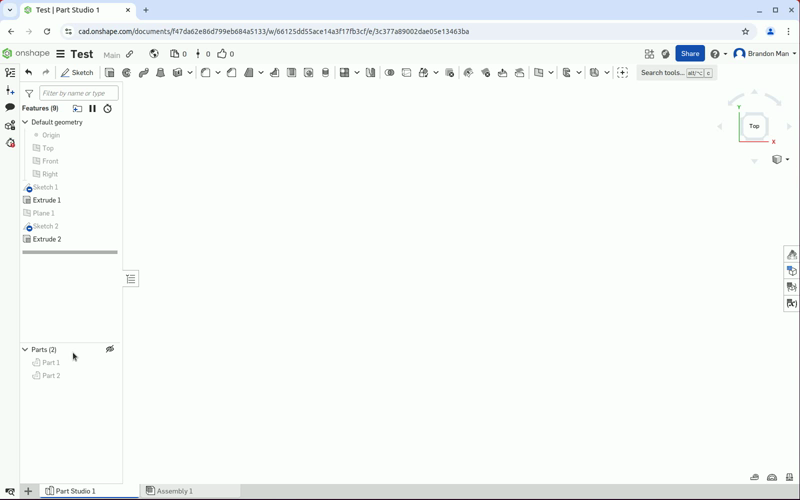
mouse_move(73, 352)
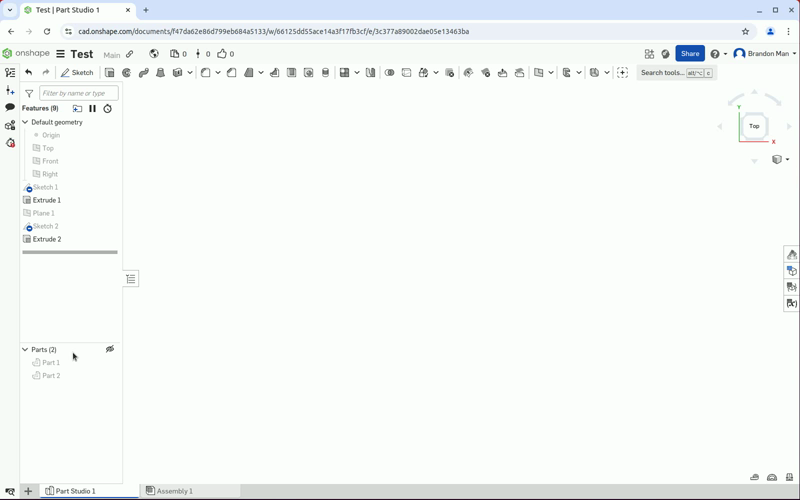
key(shift+y)
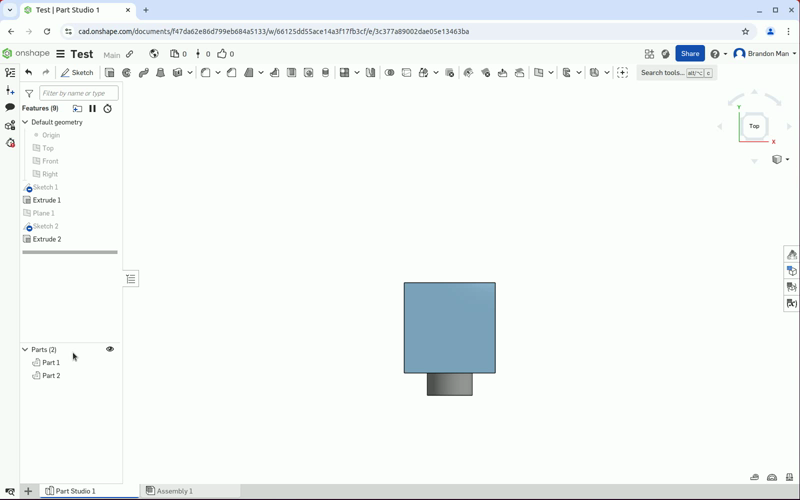
mouse_move(541, 75)
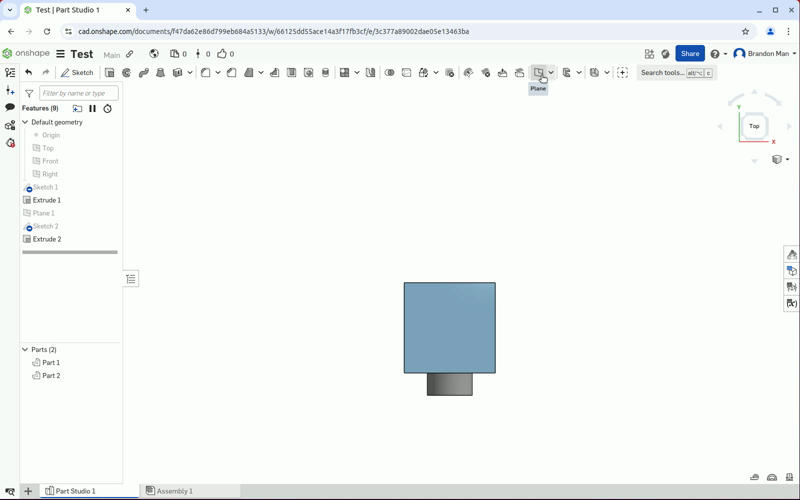
click(541, 75)
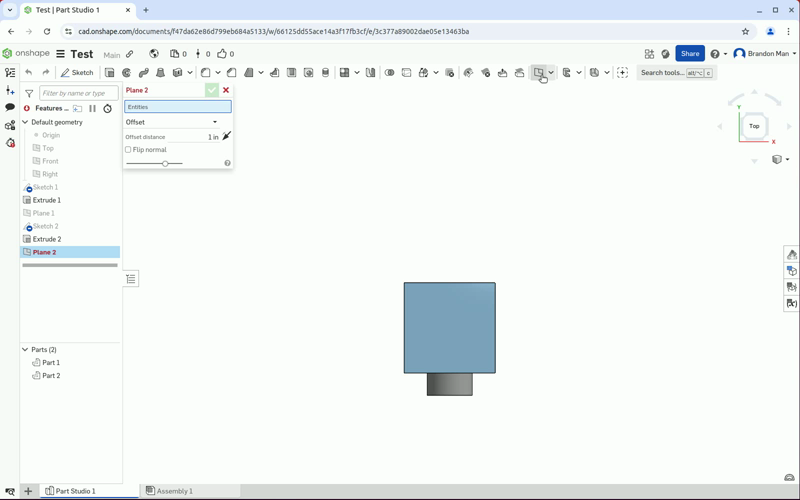
mouse_move(73, 150)
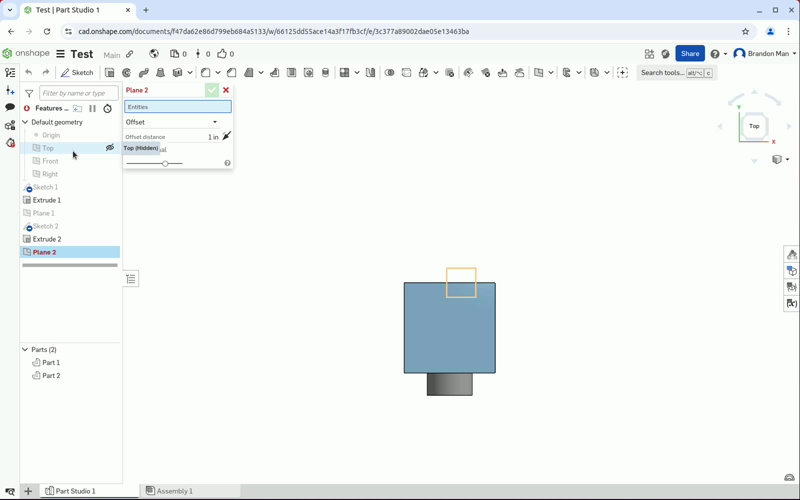
click(73, 150)
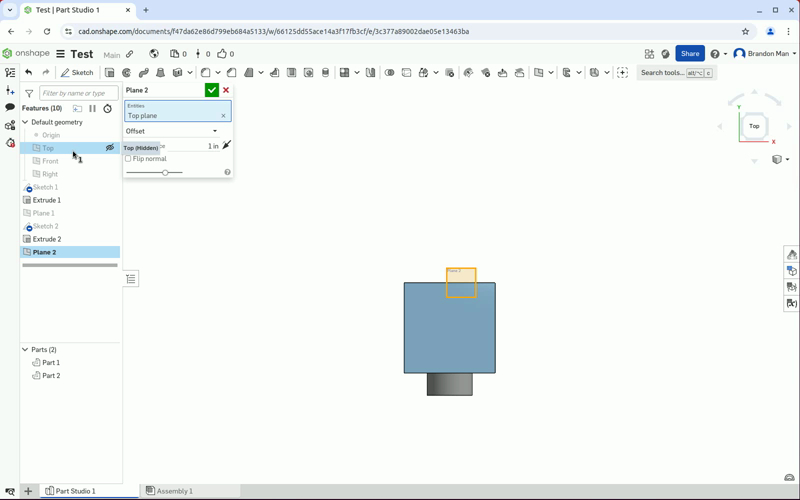
key(tab, 2)
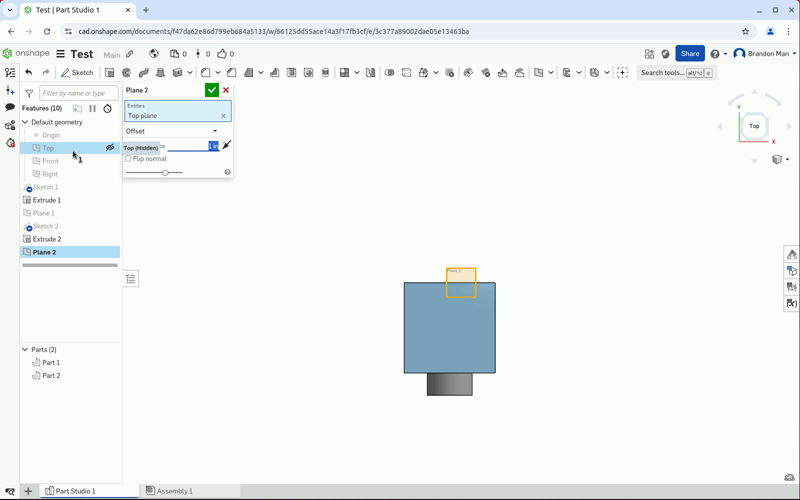
text(10.599)
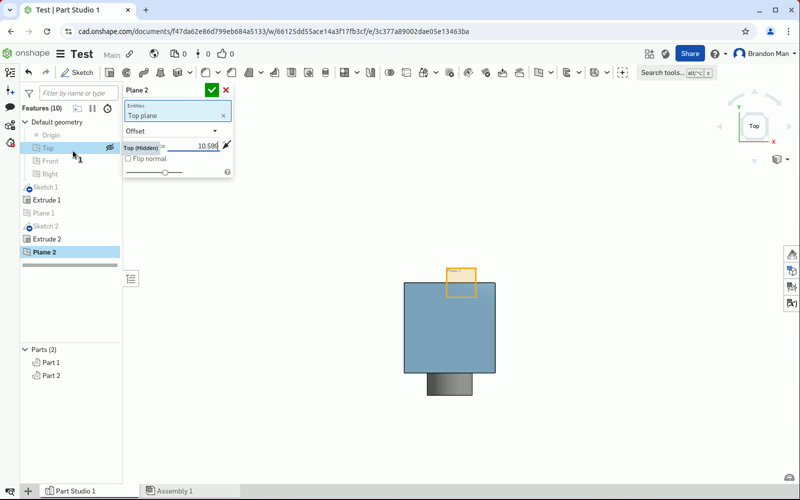
key(enter, 2)
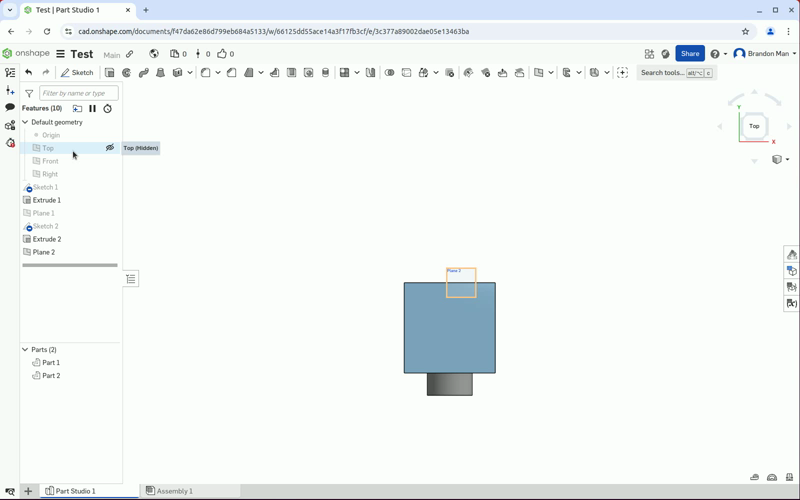
key(shift+s)
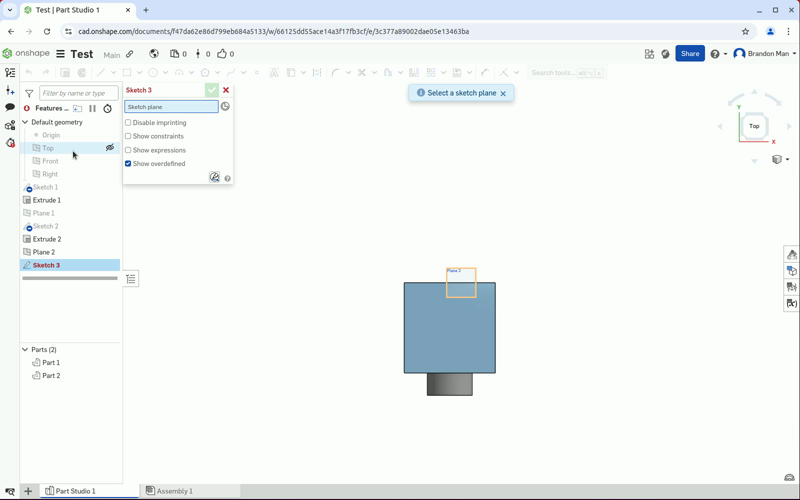
mouse_move(73, 254)
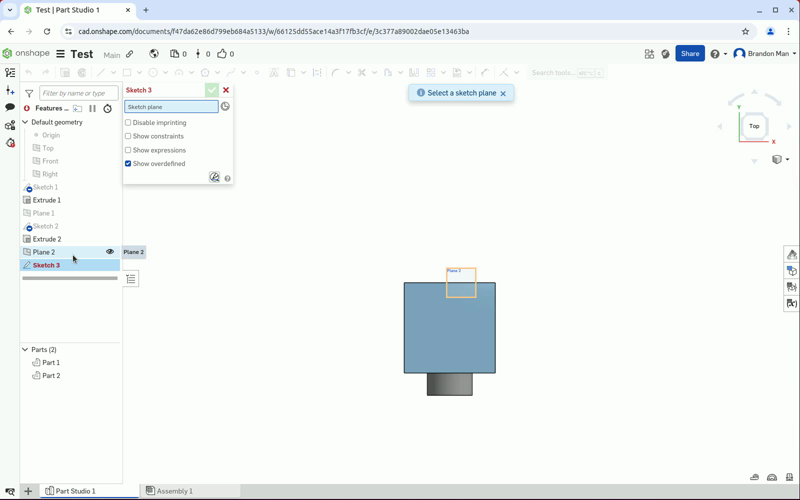
click(73, 254)
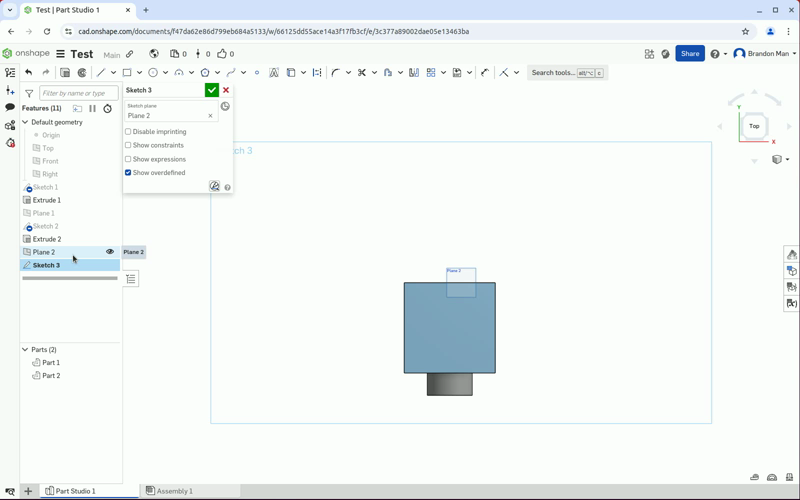
mouse_move(73, 352)
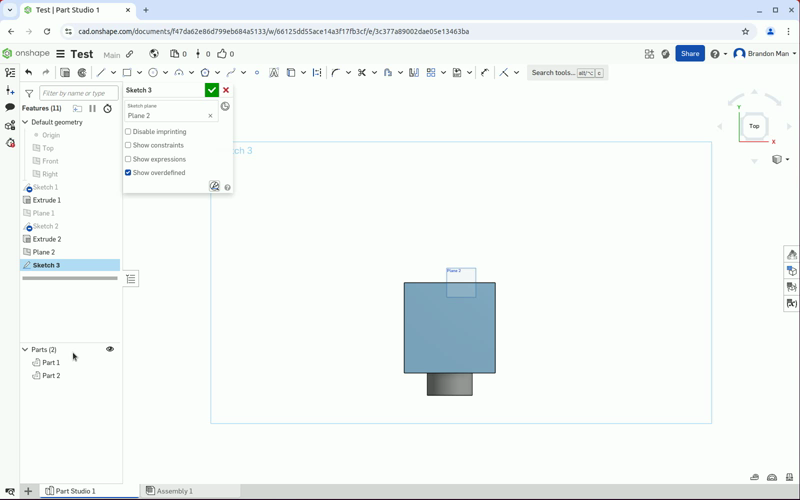
key(y)
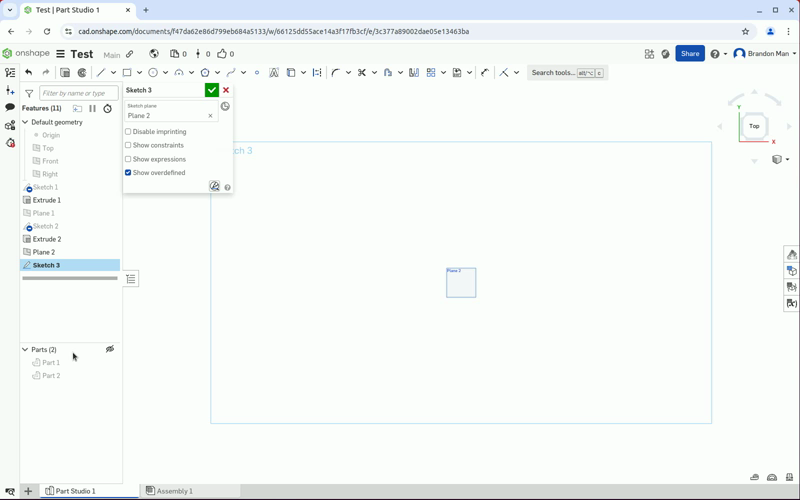
key(c)
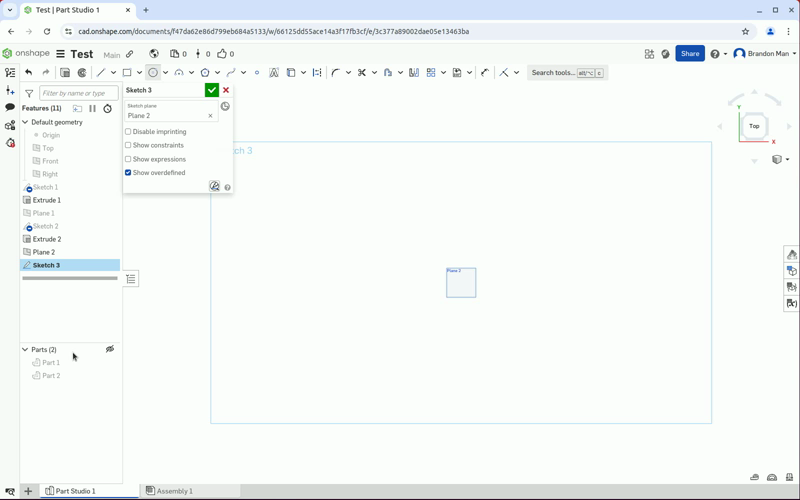
key_down(shift)
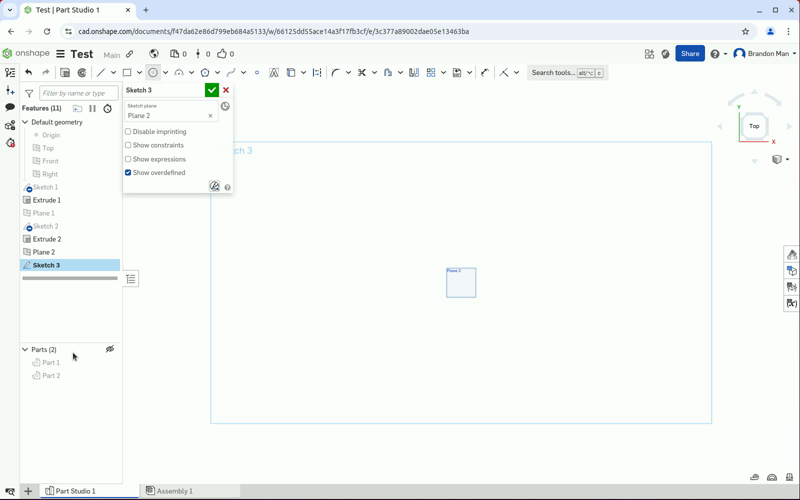
mouse_move(449, 327)
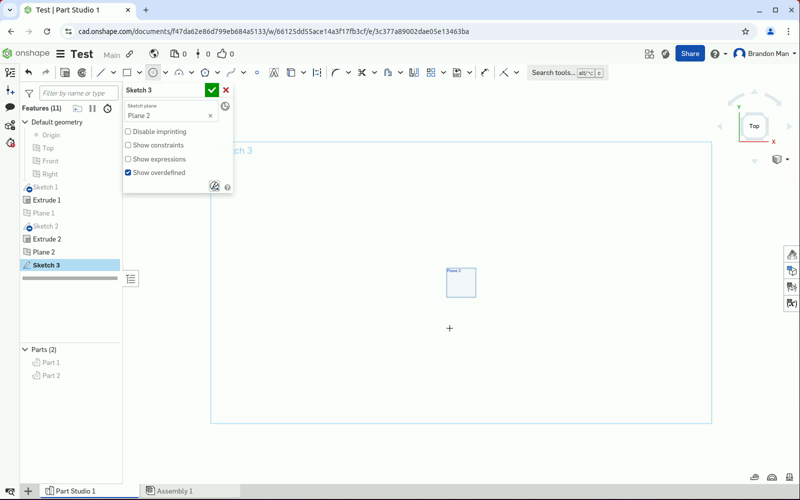
click(449, 327)
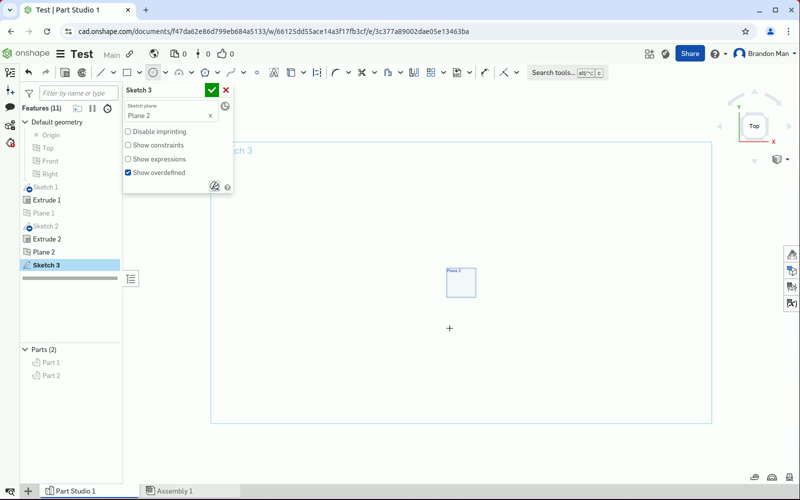
key_up(shift)
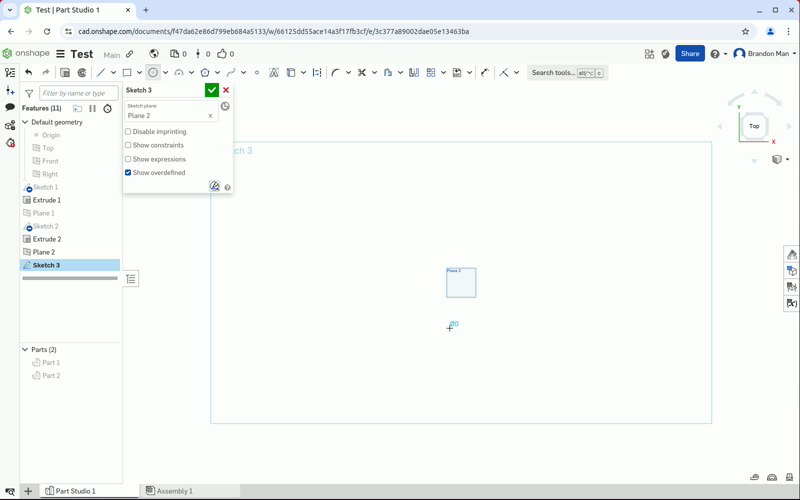
mouse_move(472, 327)
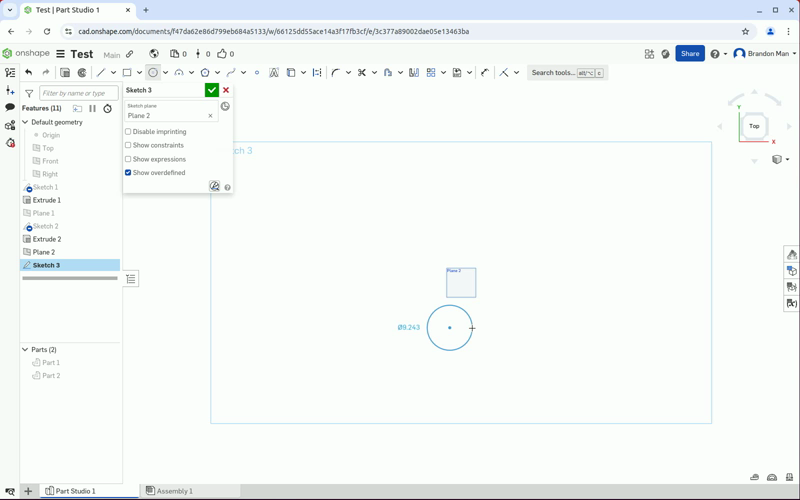
click(472, 327)
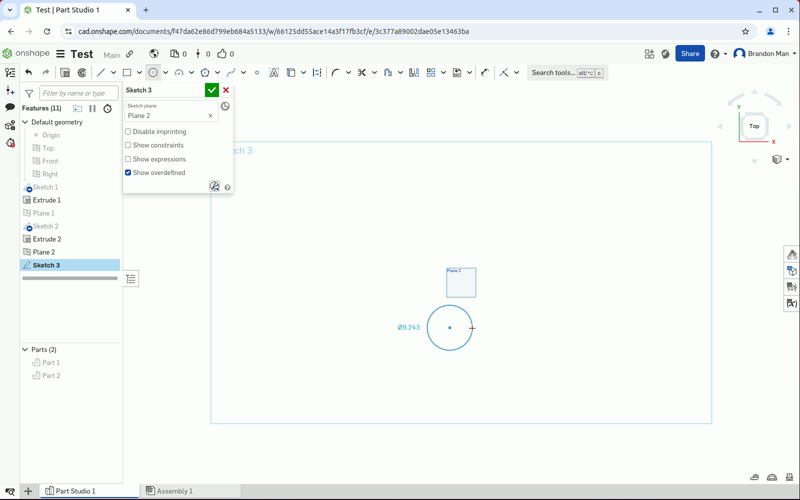
key(esc)
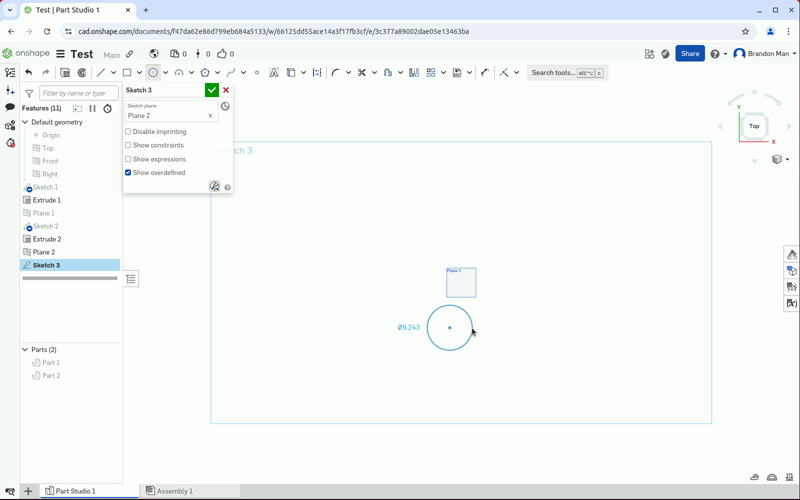
mouse_move(439, 317)
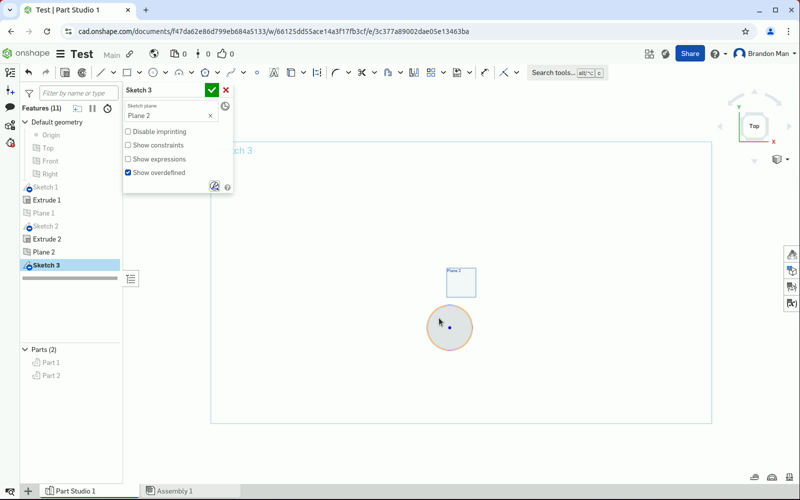
scroll(6)
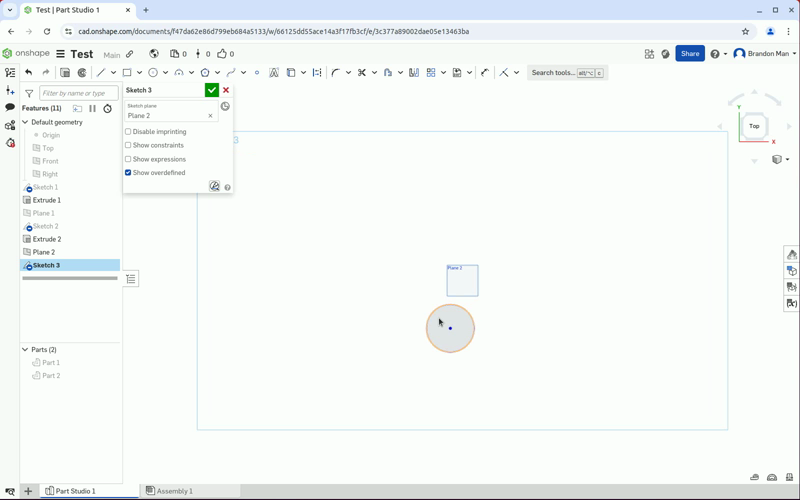
scroll(6)
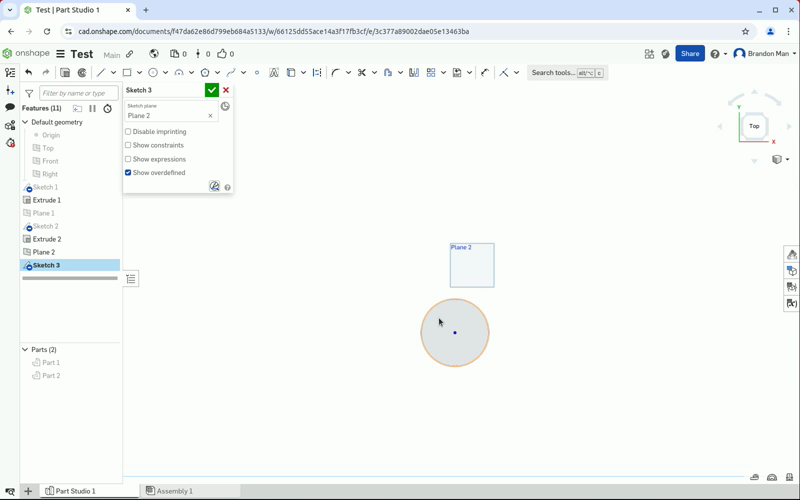
scroll(6)
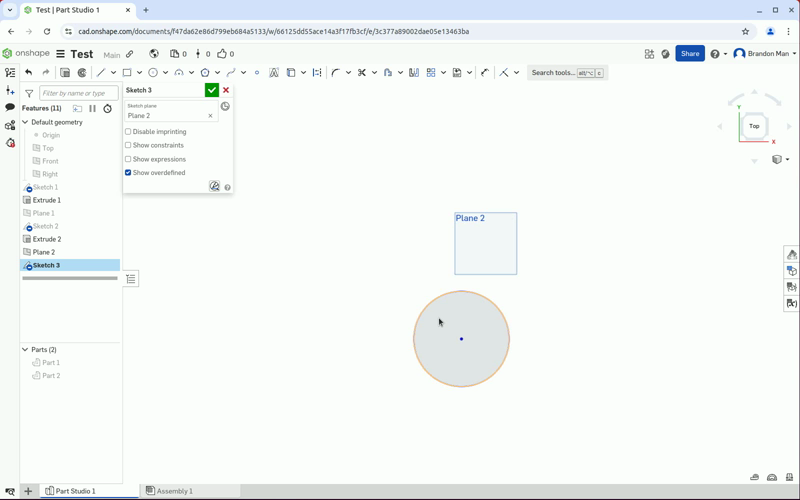
scroll(6)
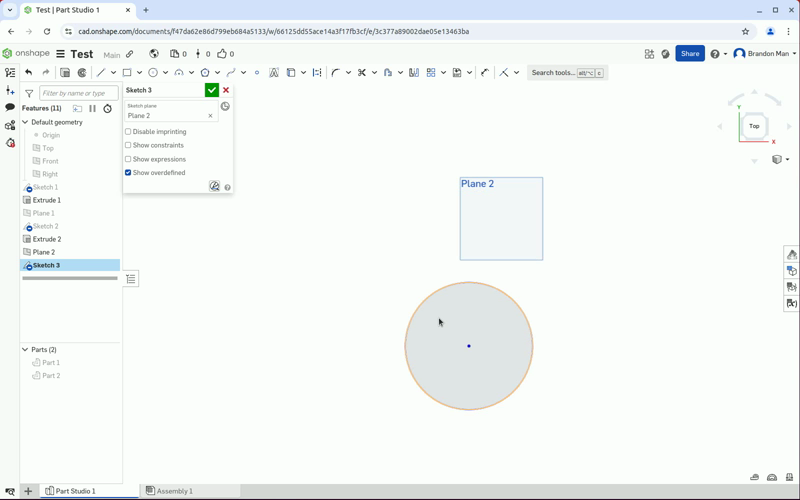
scroll(6)
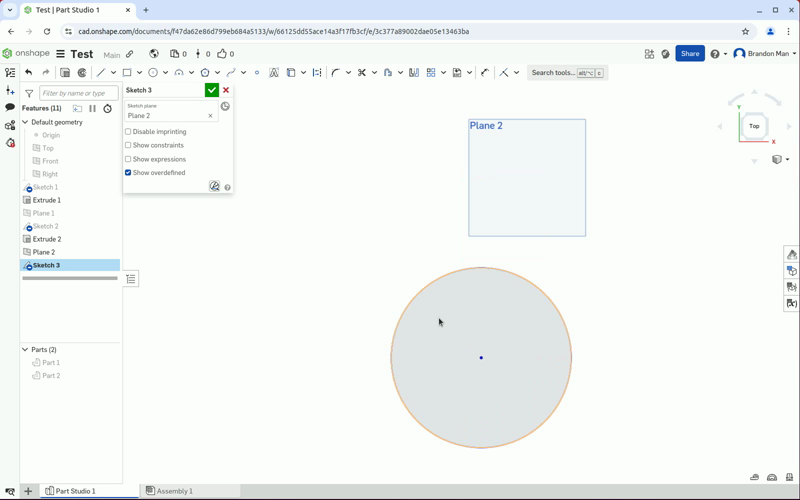
scroll(6)
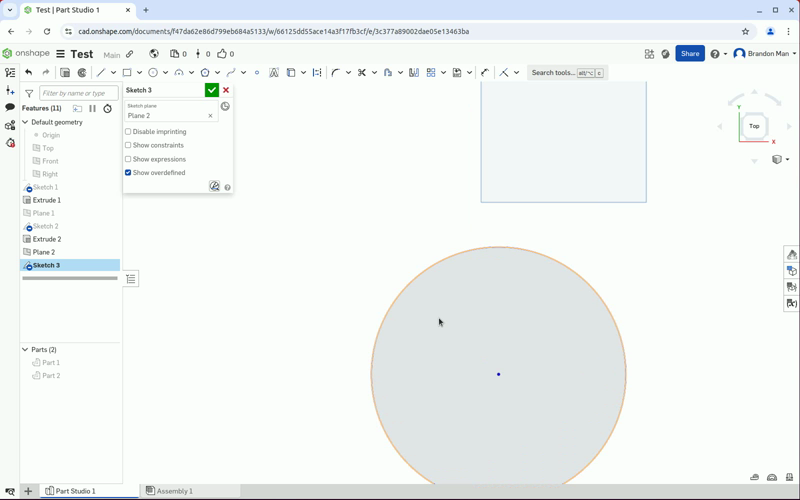
scroll(6)
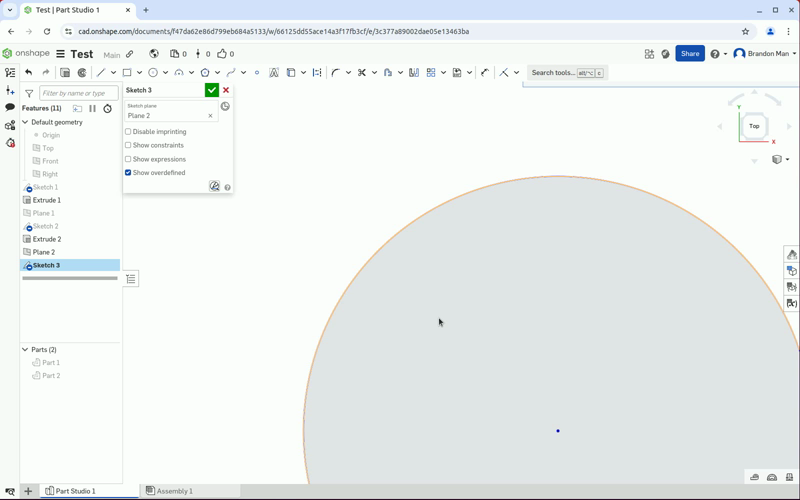
click(439, 317)
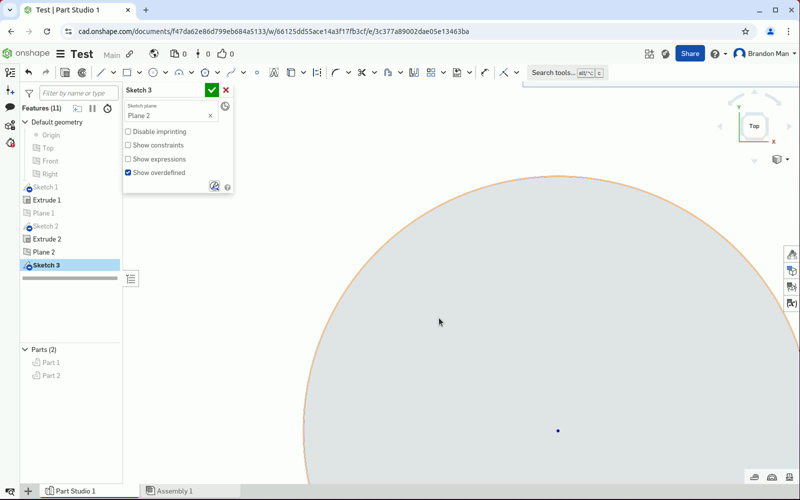
scroll(-6)
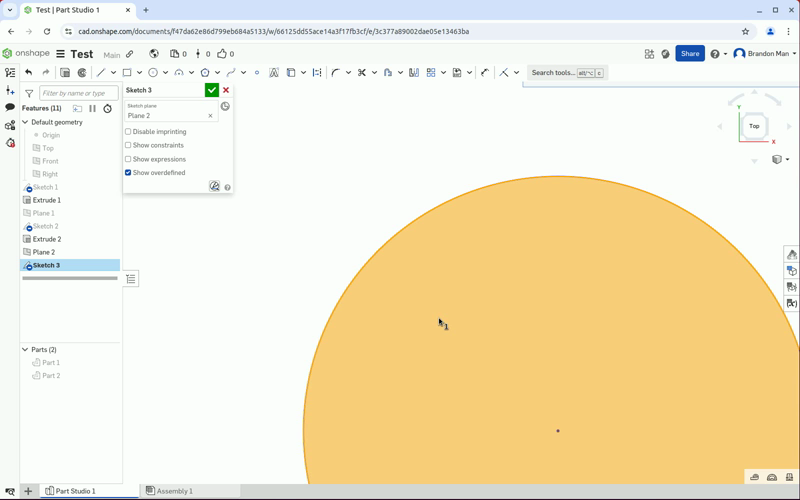
scroll(-6)
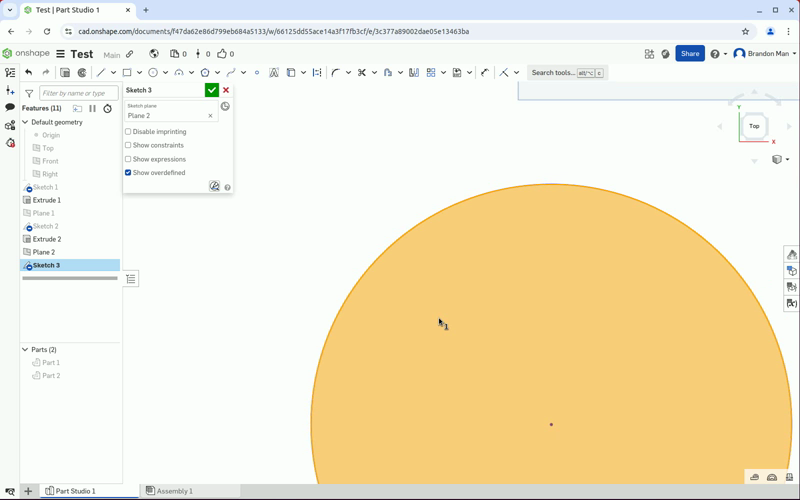
scroll(-6)
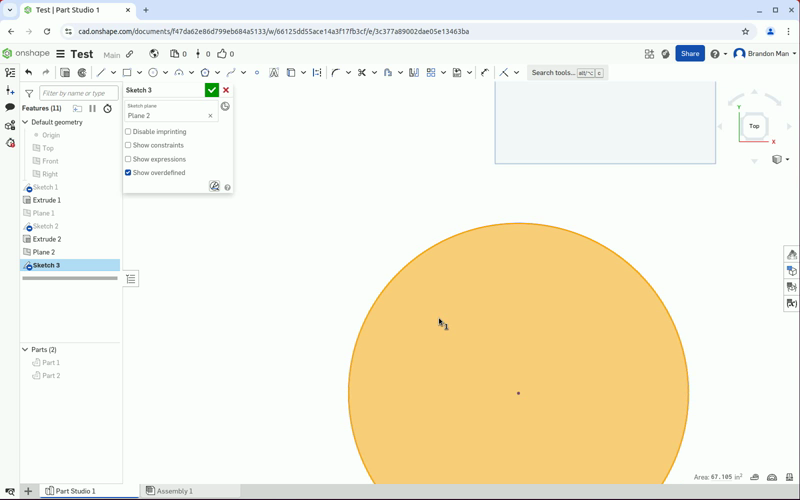
scroll(-6)
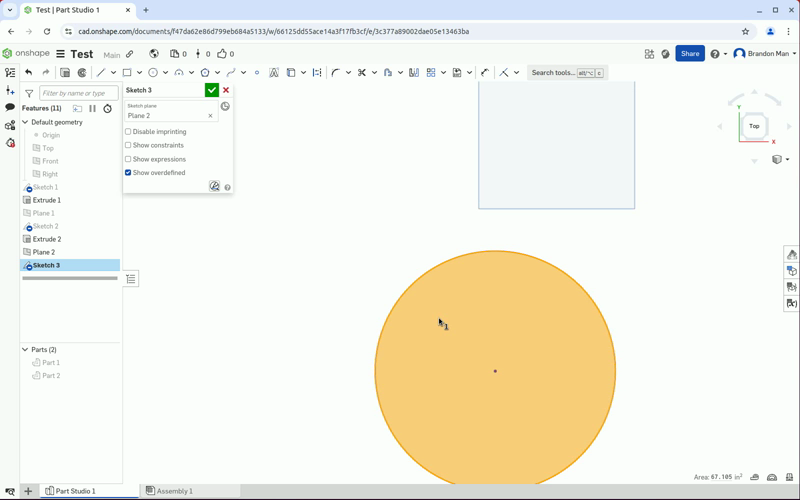
scroll(-6)
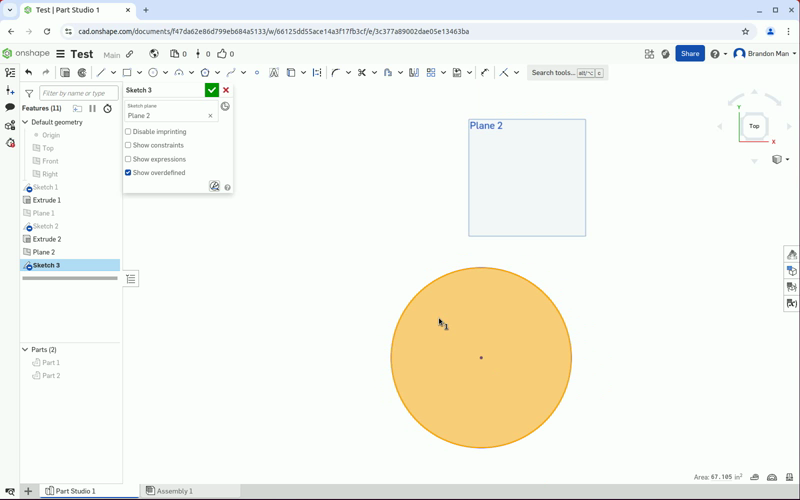
scroll(-6)
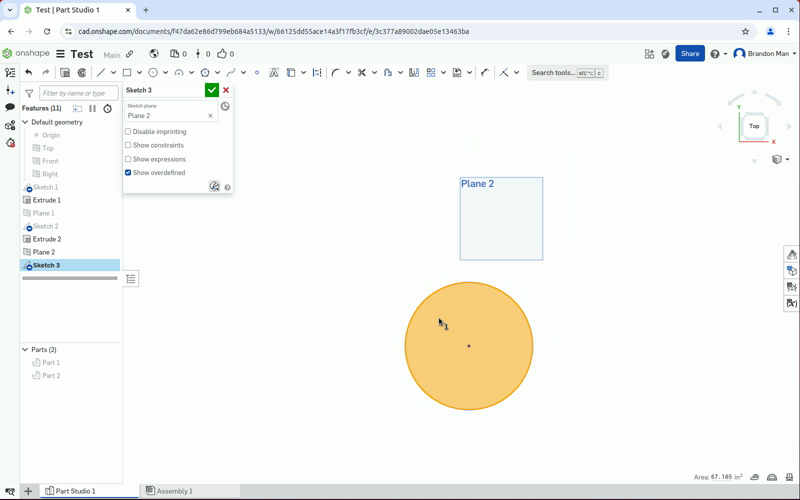
scroll(-6)
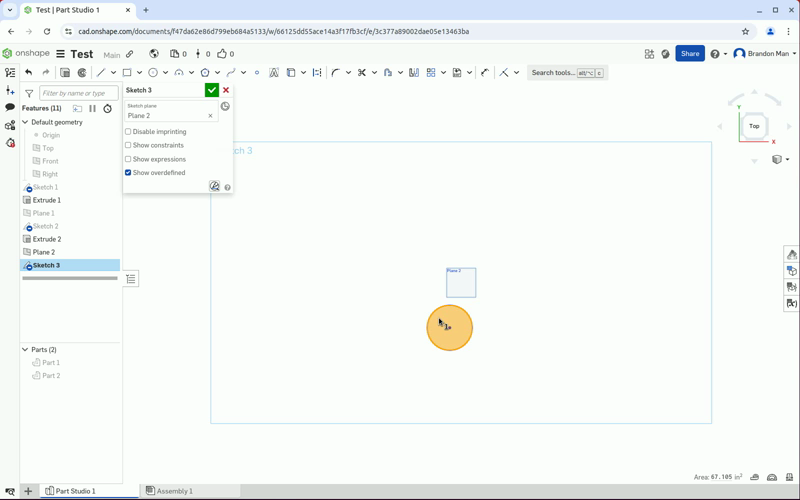
mouse_move(73, 352)
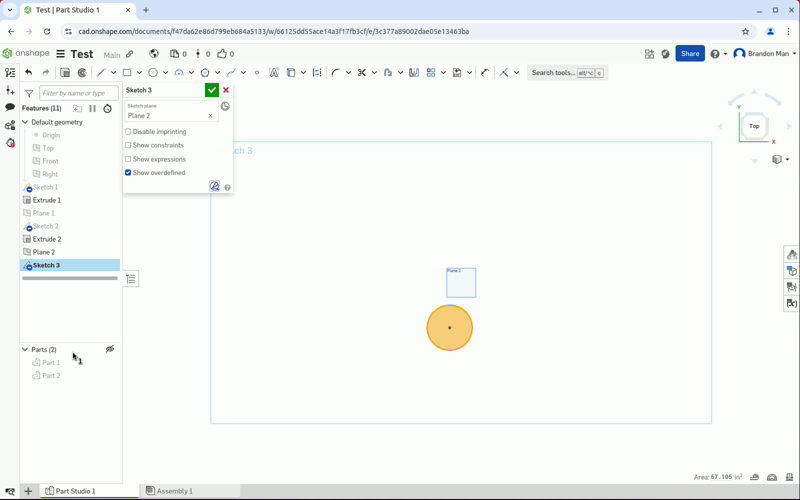
key(shift+y)
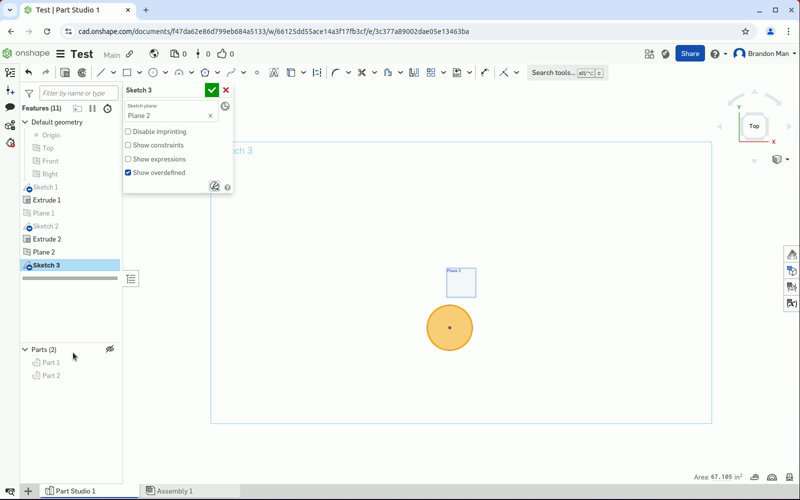
key(shift+e)
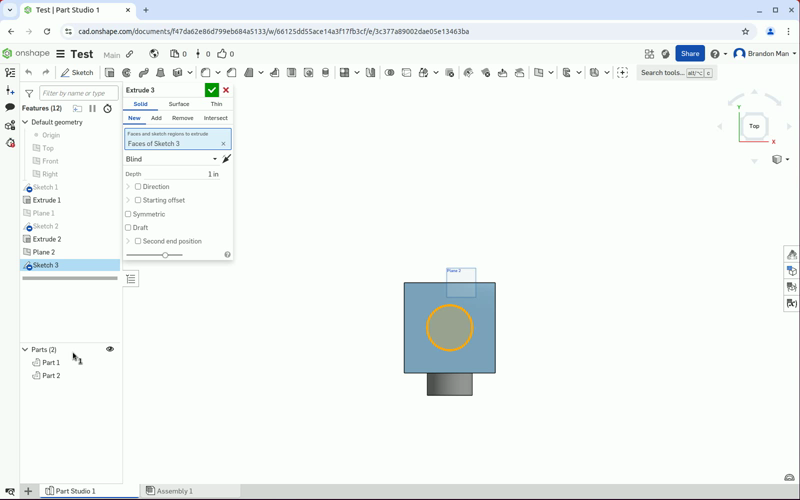
mouse_move(143, 106)
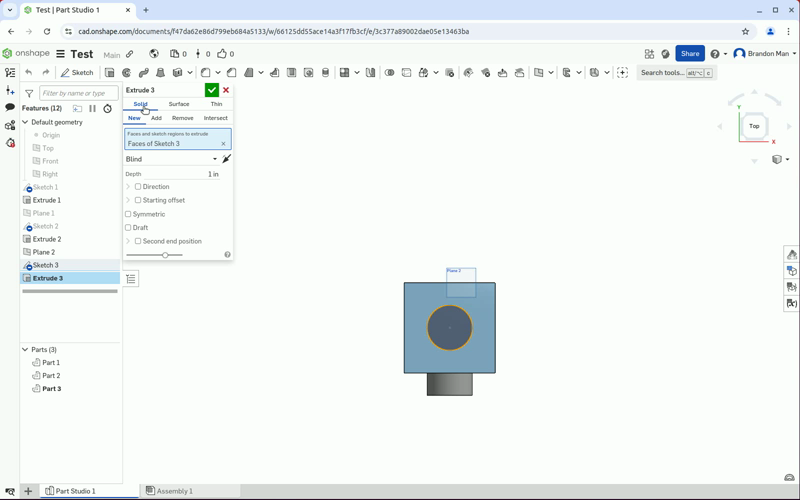
click(143, 106)
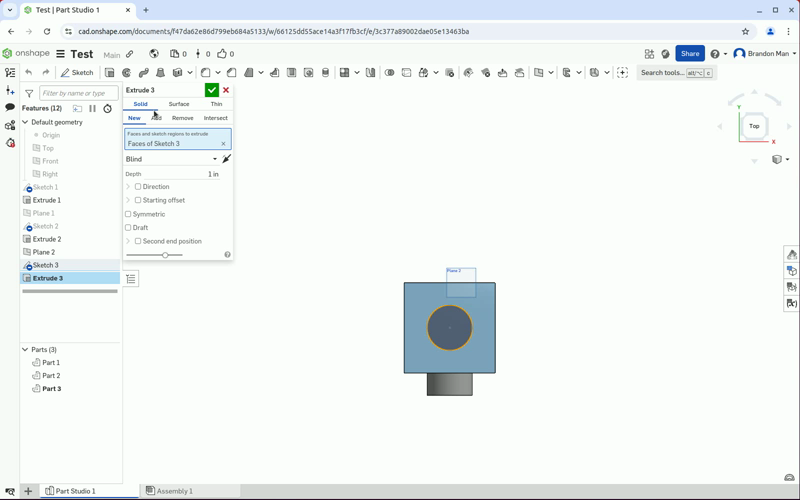
mouse_move(186, 120)
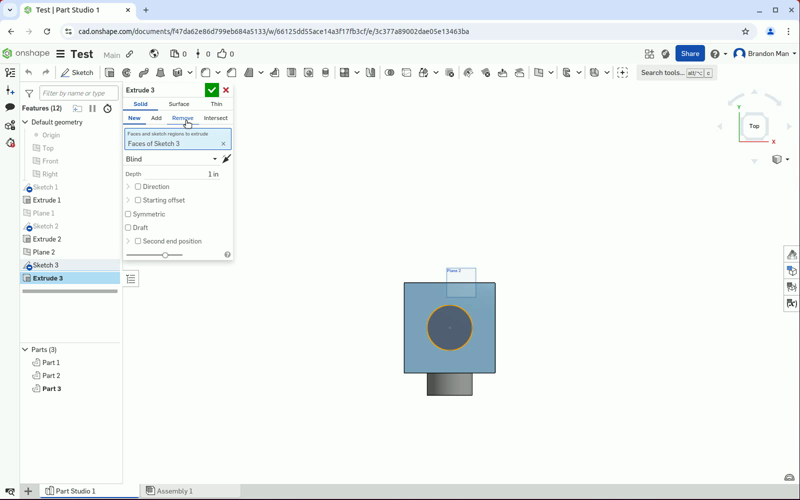
click(186, 120)
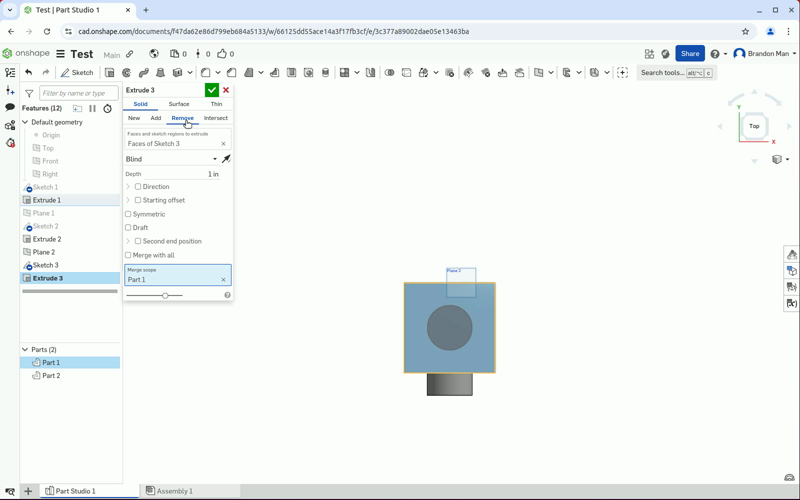
key(tab, 4)
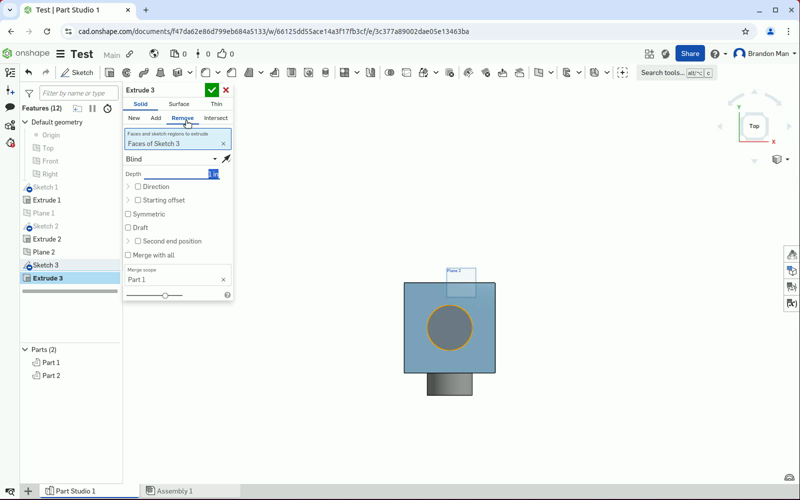
text(18.535)
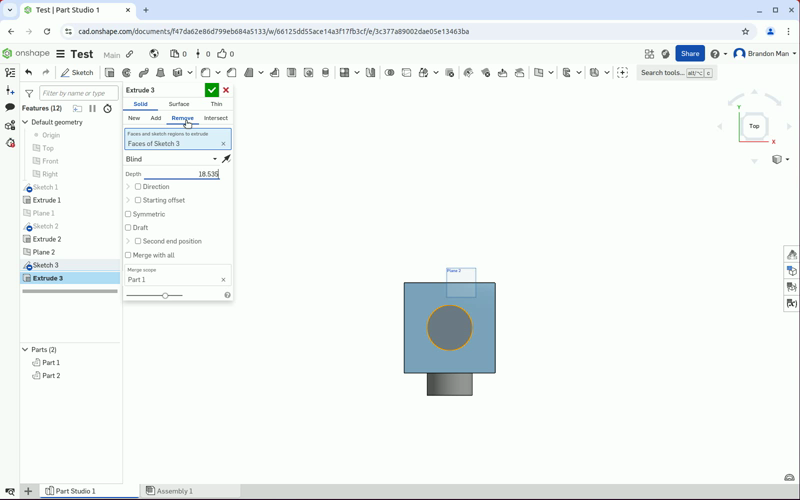
key(tab, 6)
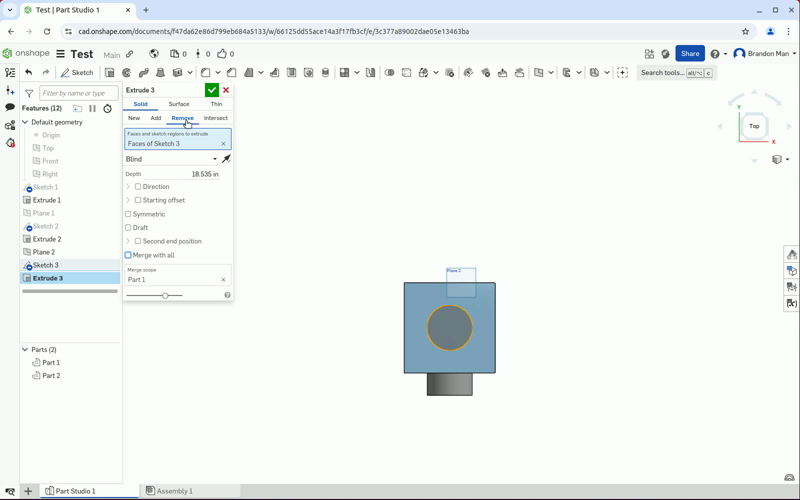
key(space)
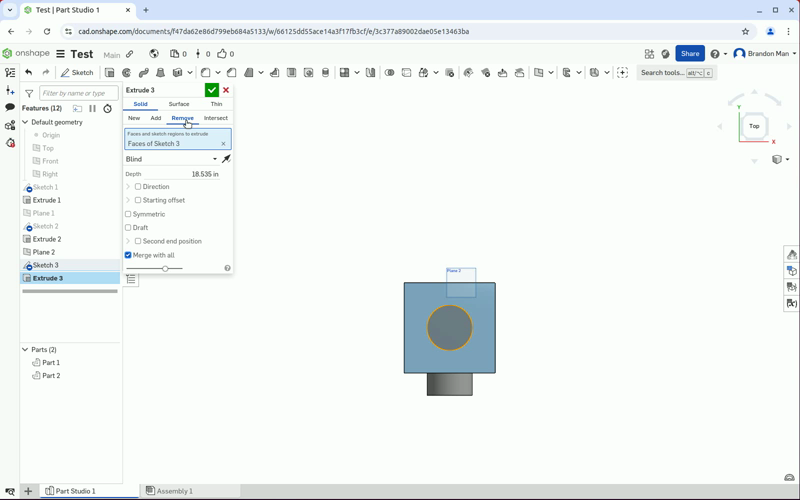
key(enter)
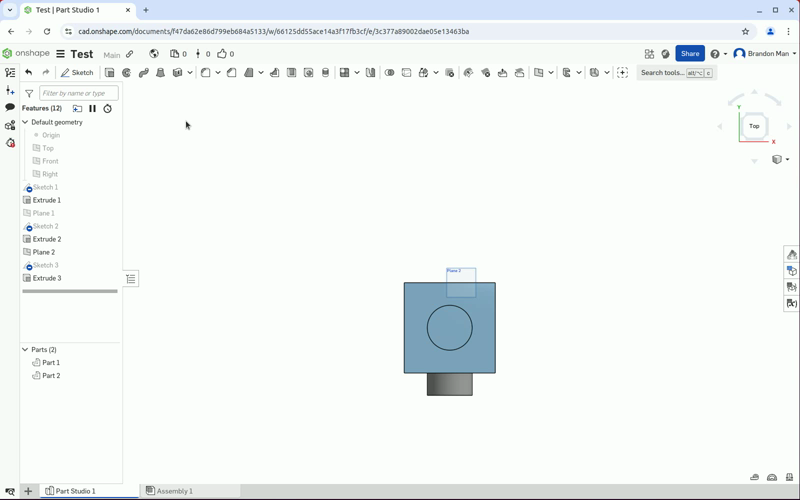
key(shift+h)
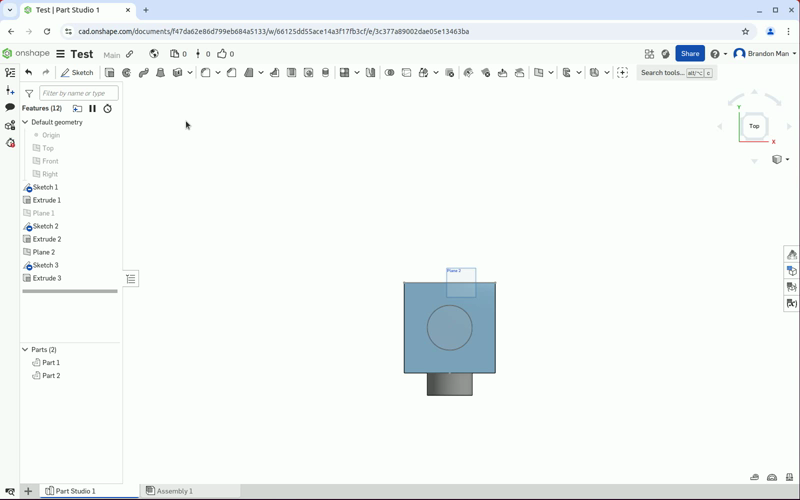
key(shift+h)
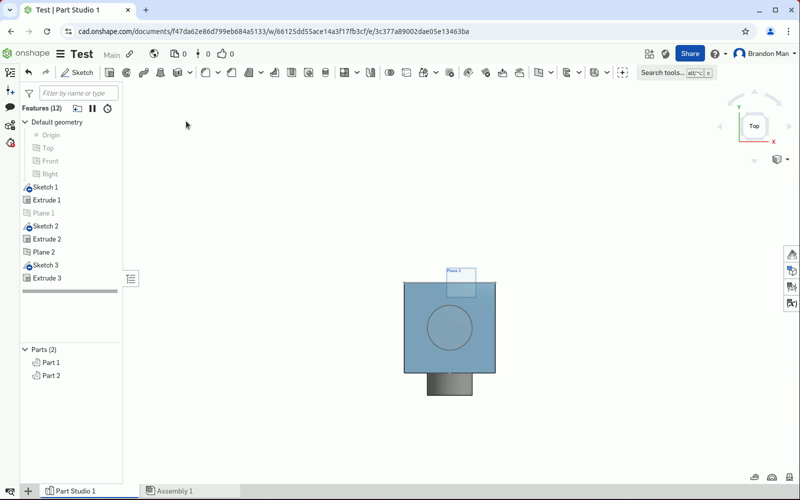
key(shift+7)
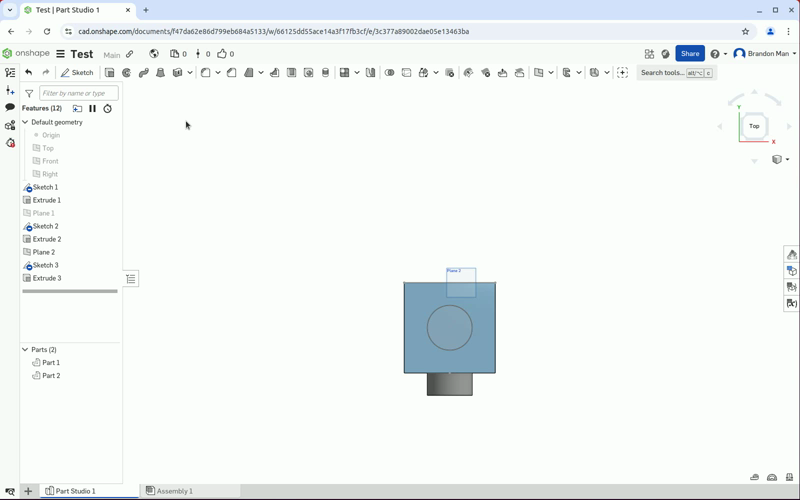
key(up, 3)
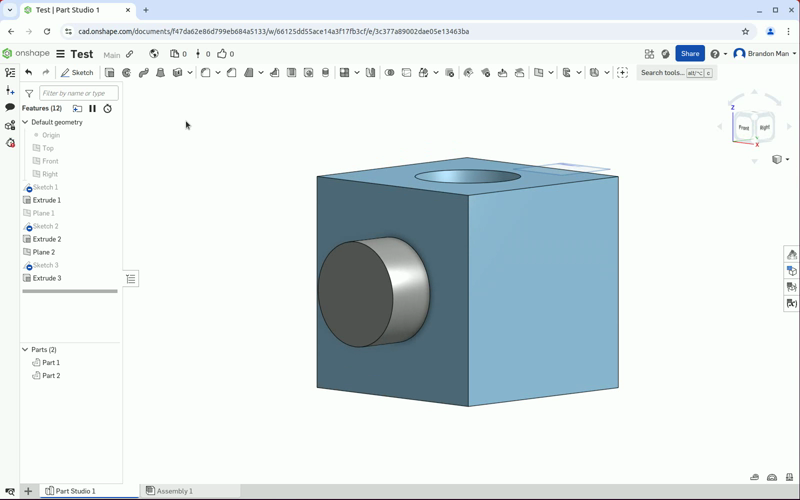
key(left, 3)
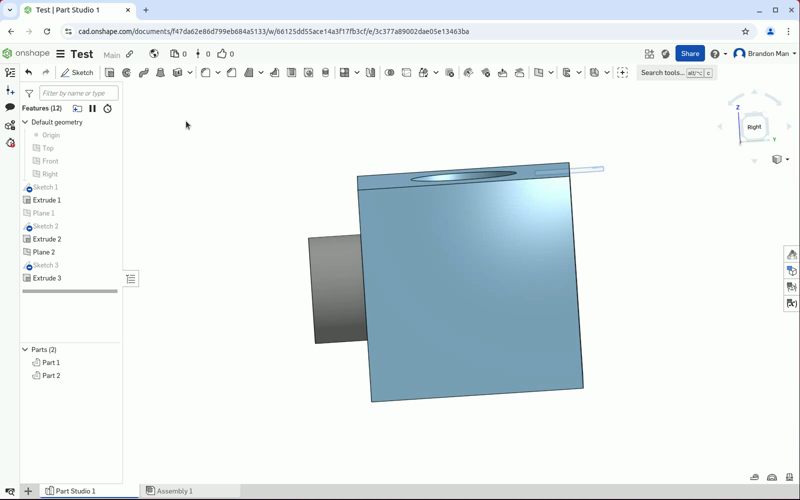
key(right, 3)
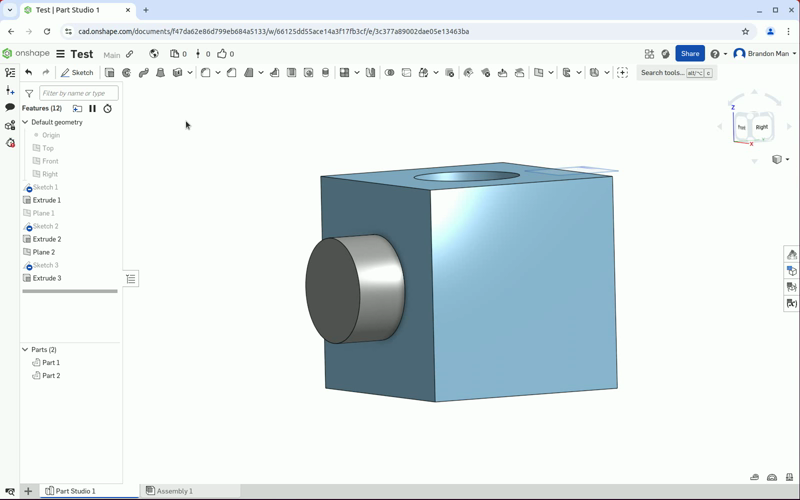
key(down, 3)
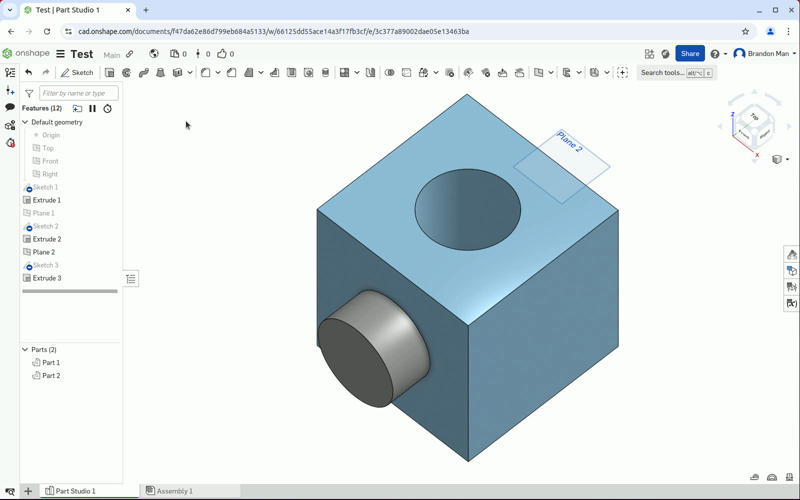
mouse_move(73, 189)
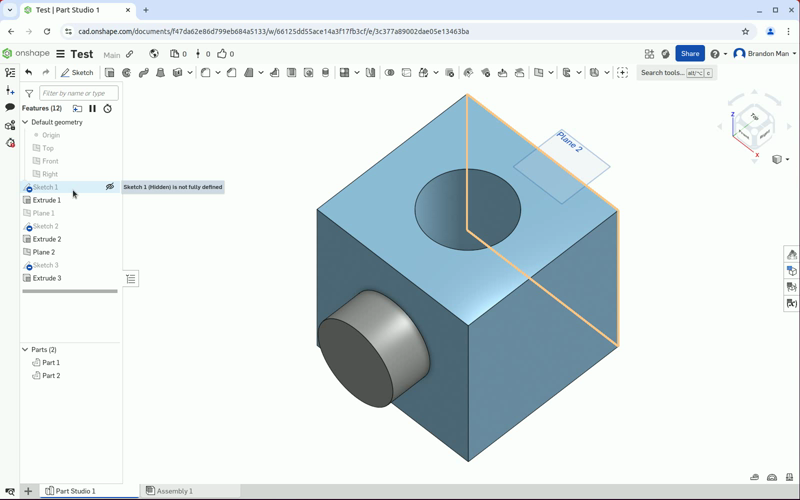
click(73, 189)